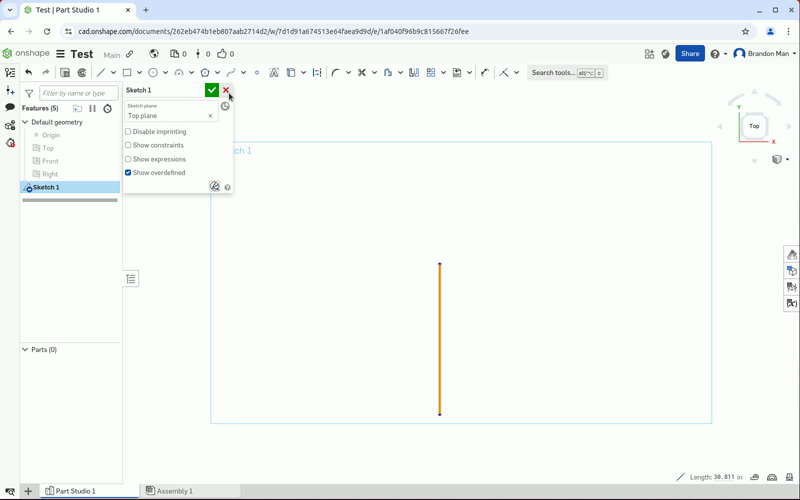
key(shift+h)
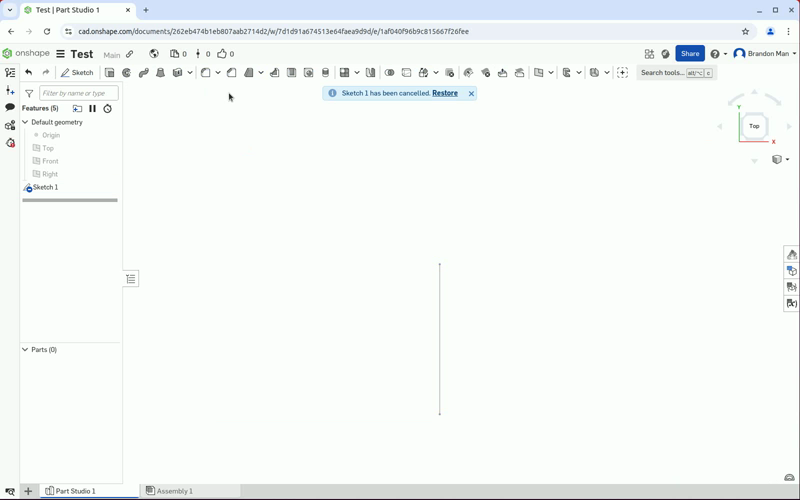
key(shift+s)
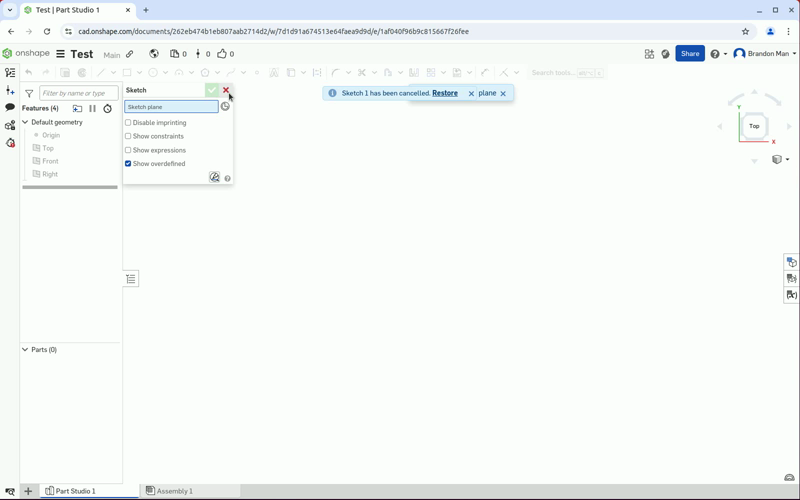
mouse_move(73, 150)
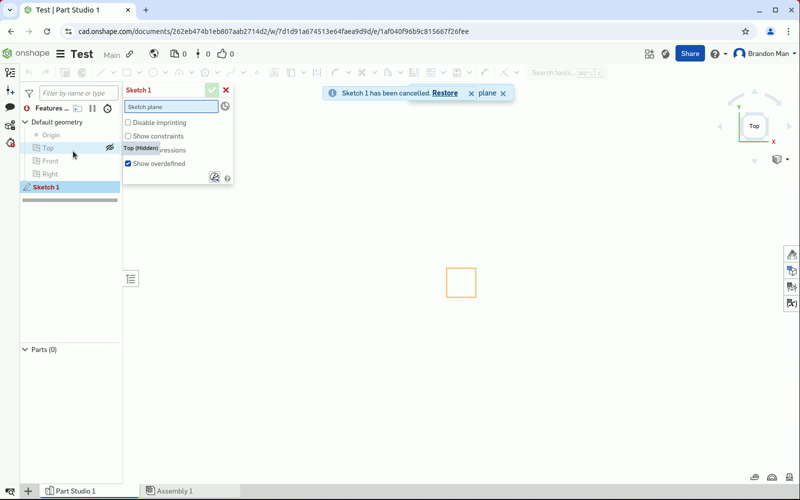
click(73, 150)
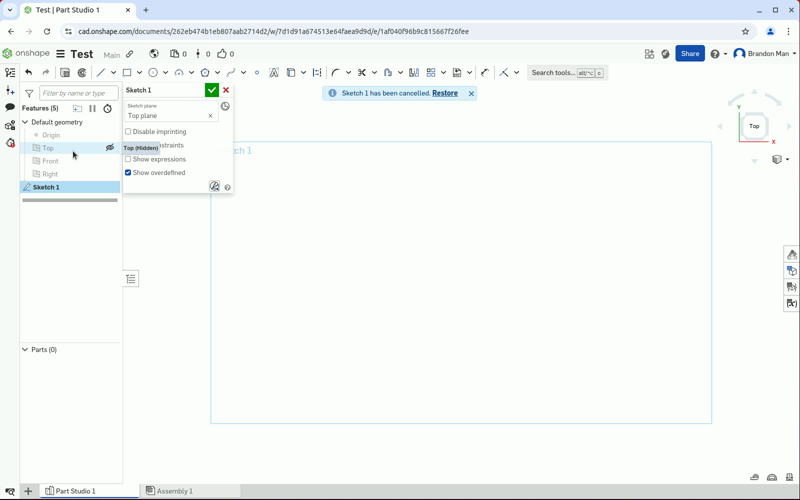
mouse_move(73, 352)
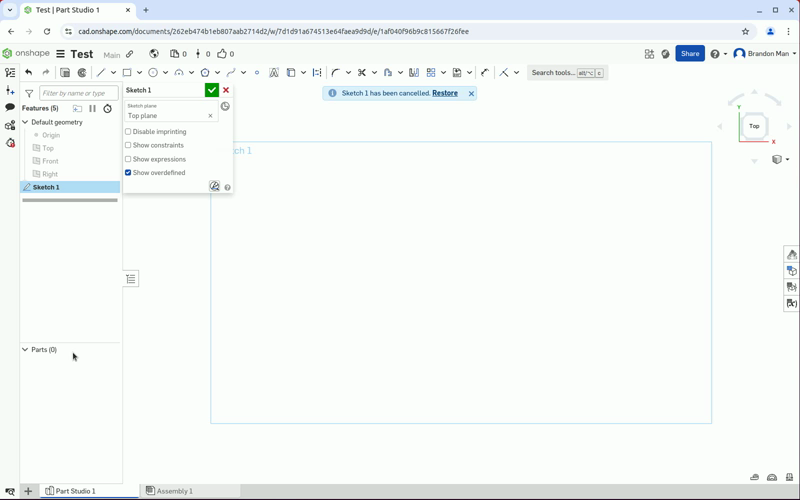
key(y)
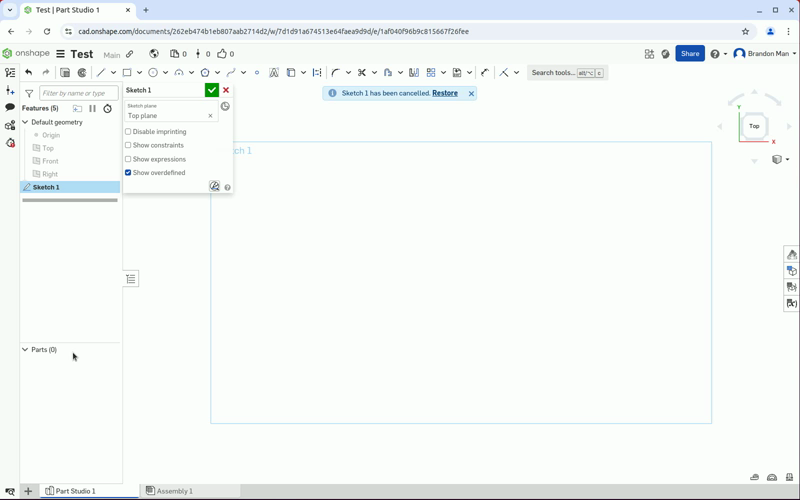
key(l)
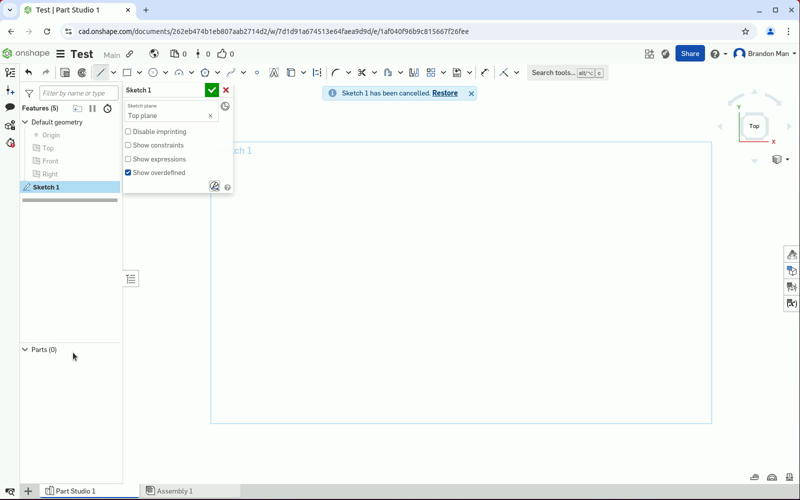
key_down(shift)
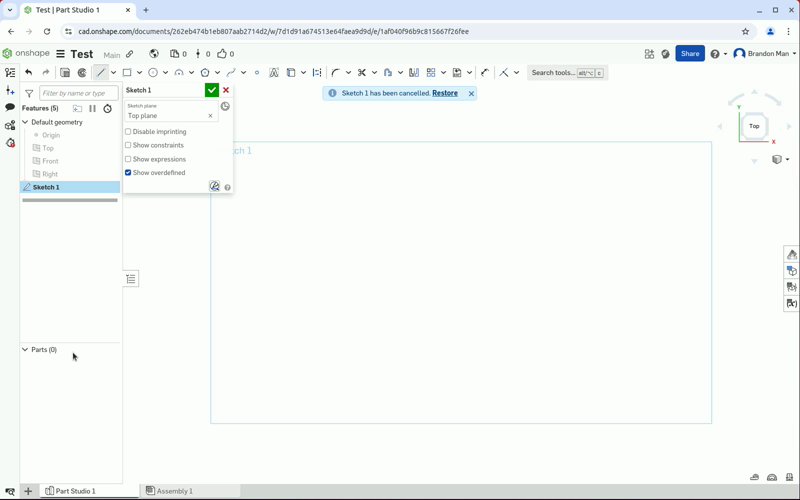
mouse_move(460, 282)
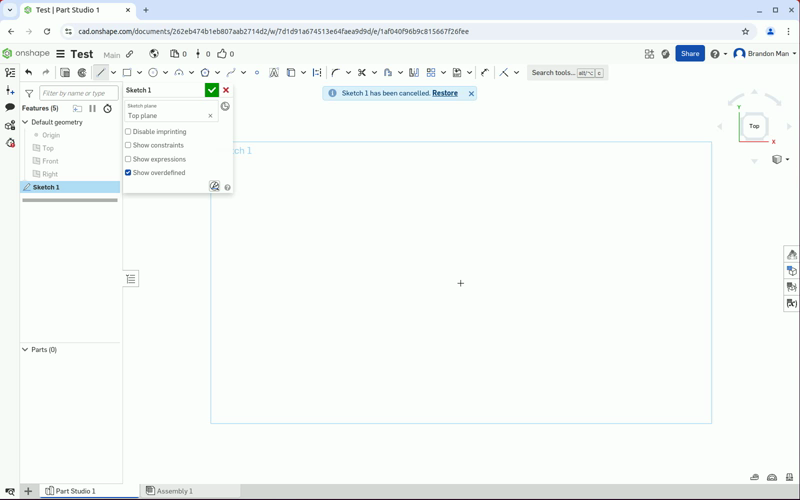
click(460, 282)
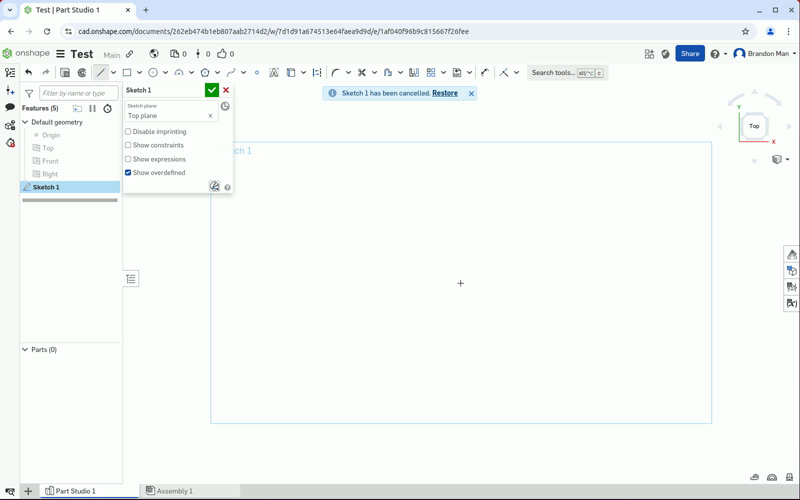
key_up(shift)
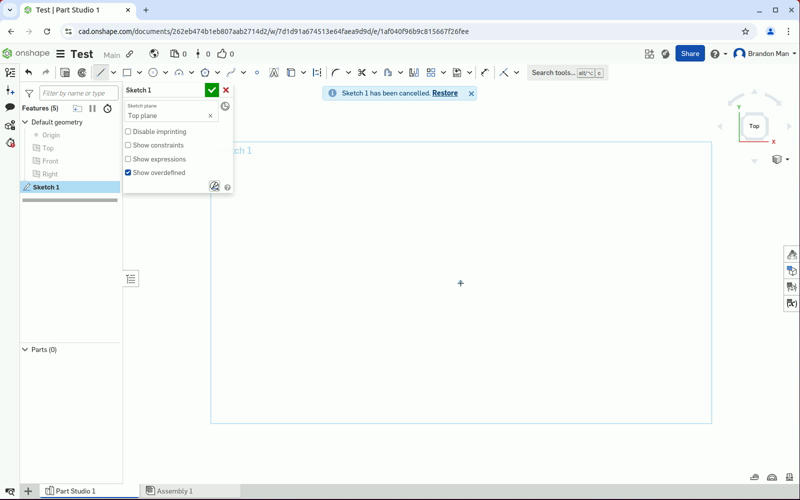
key_down(shift)
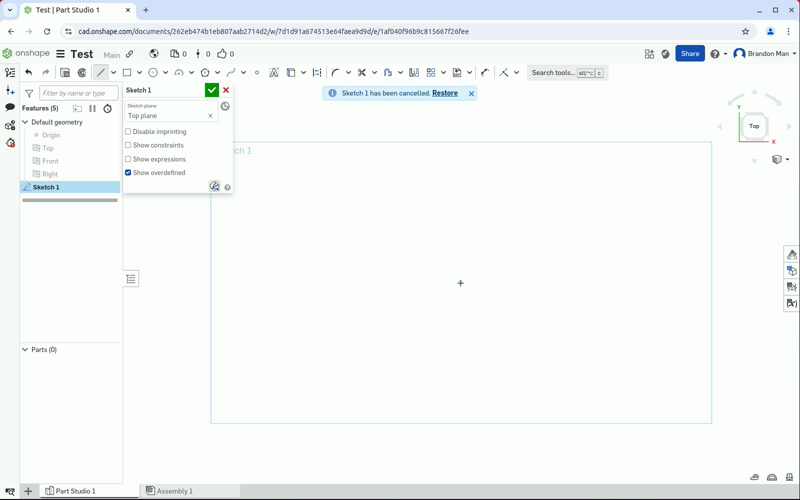
mouse_move(490, 282)
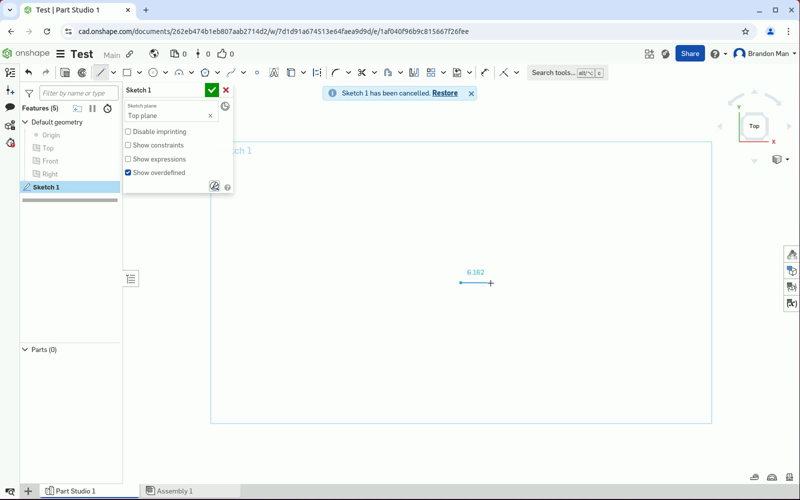
mouse_move(478, 238)
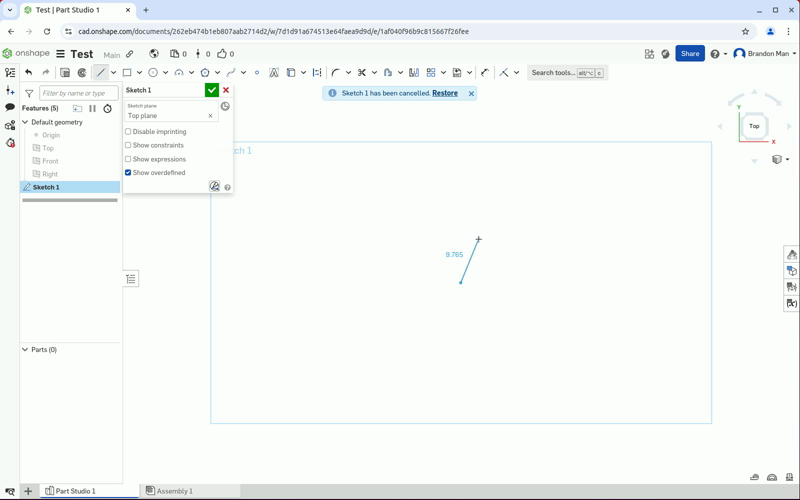
click(478, 238)
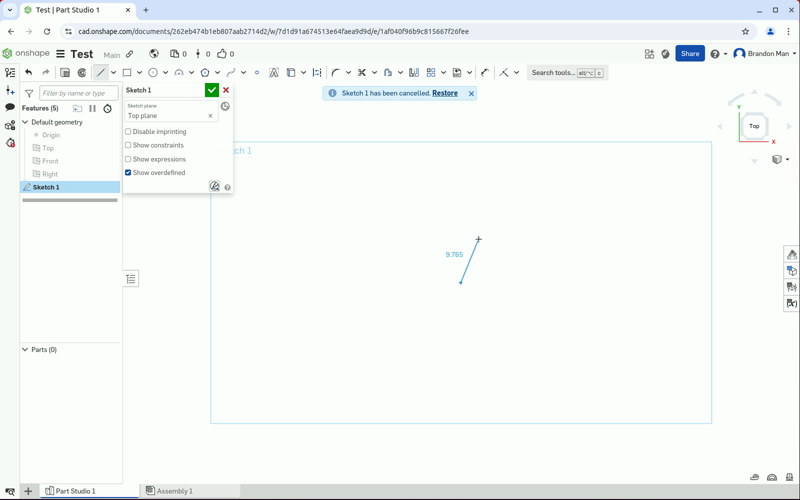
key_up(shift)
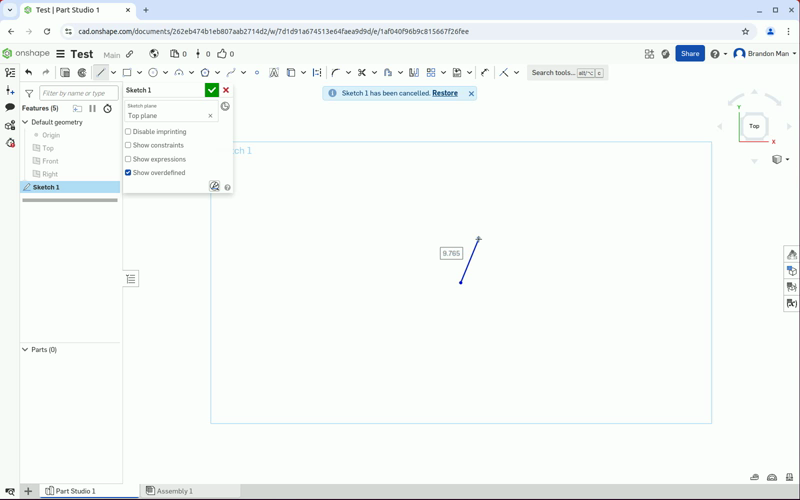
key(esc)
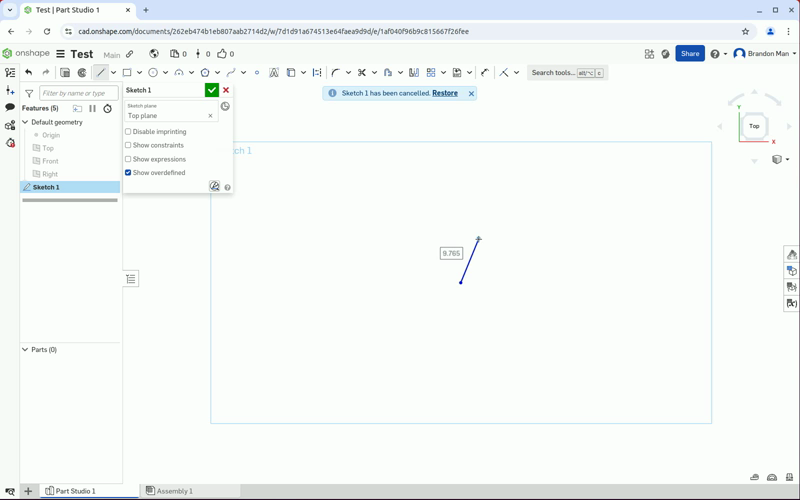
key(a)
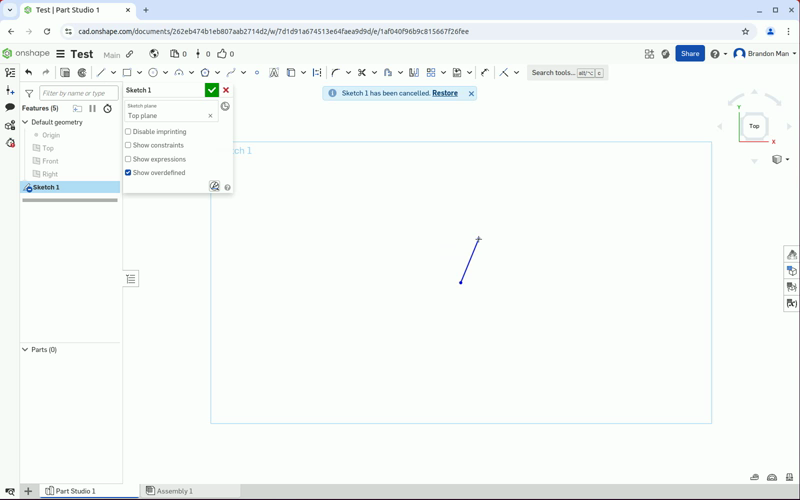
mouse_move(478, 238)
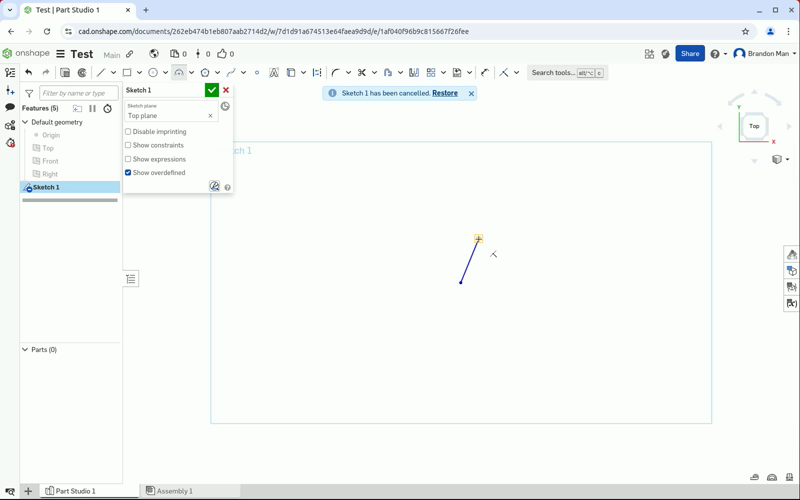
click(478, 238)
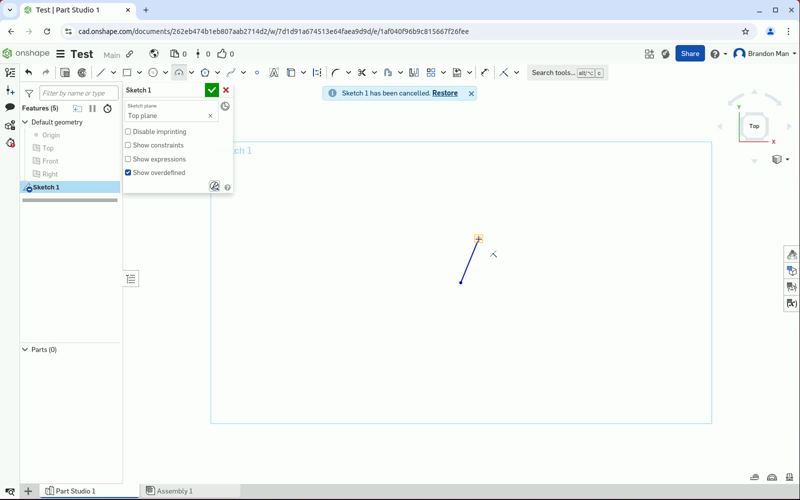
key_down(shift)
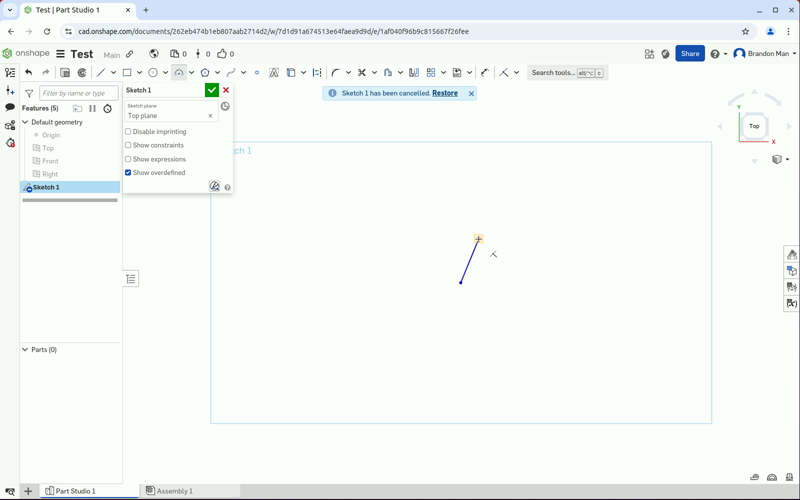
mouse_move(460, 235)
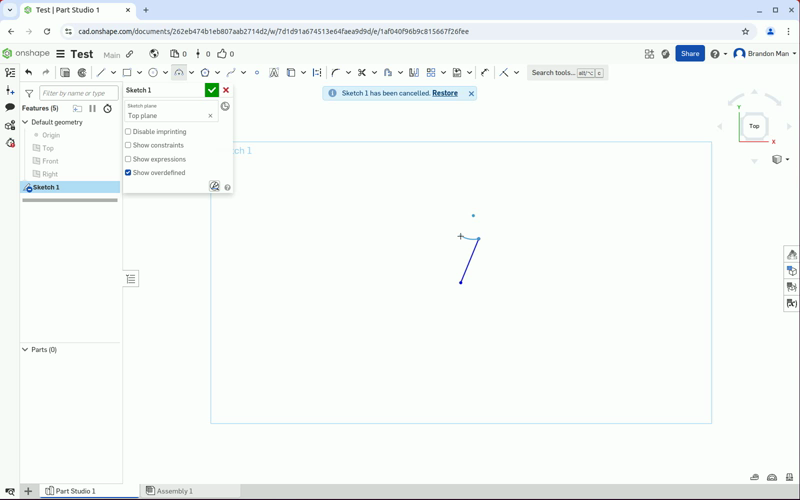
click(460, 235)
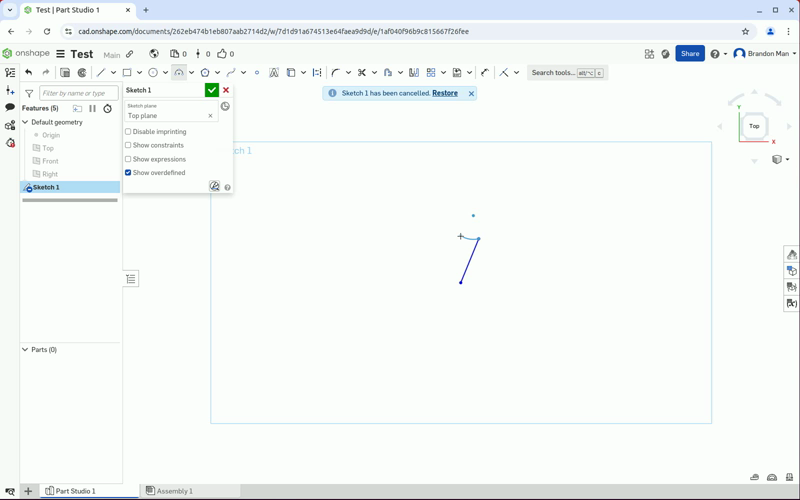
mouse_move(470, 236)
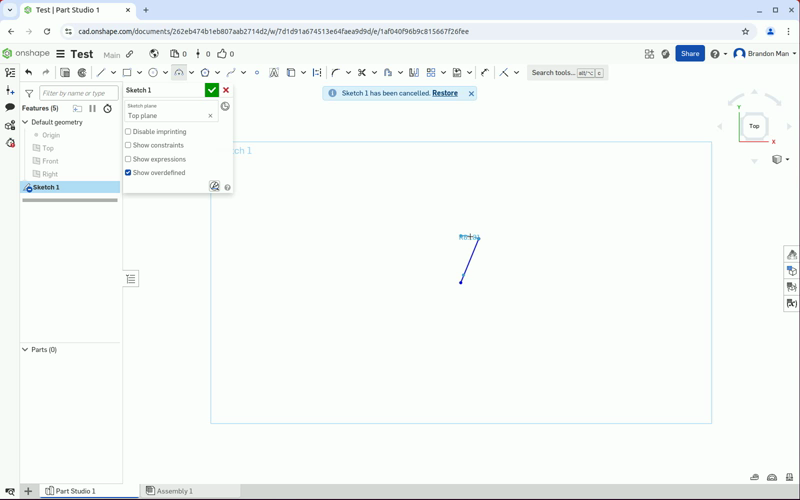
click(470, 236)
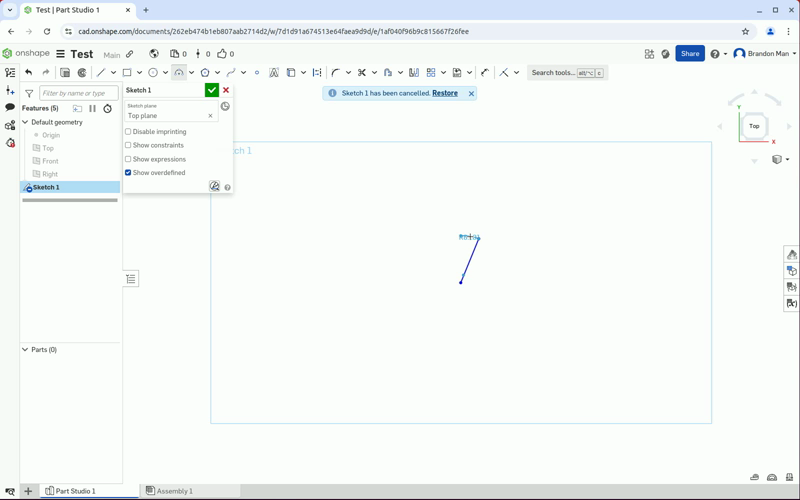
key_up(shift)
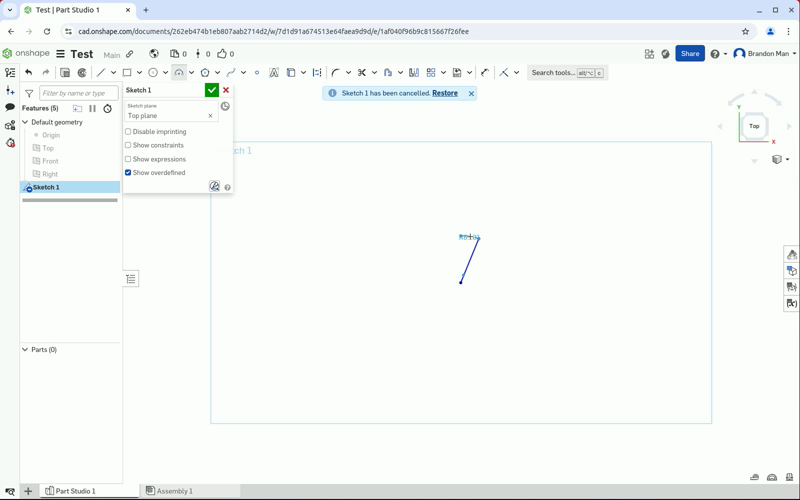
key(esc)
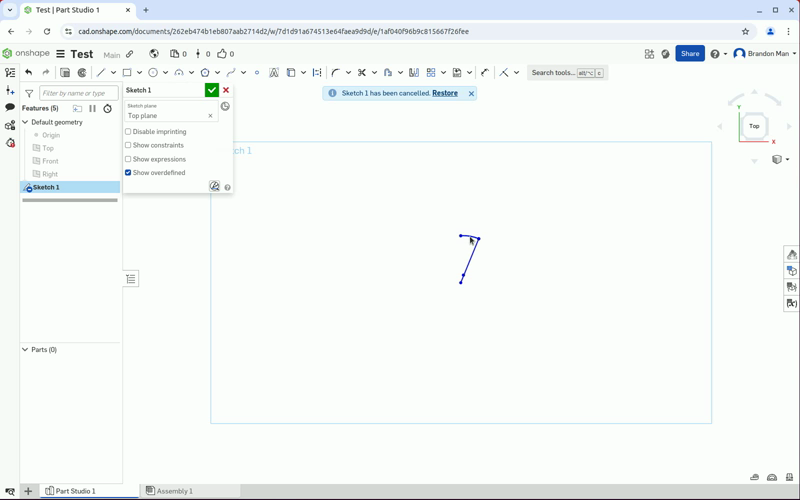
key(l)
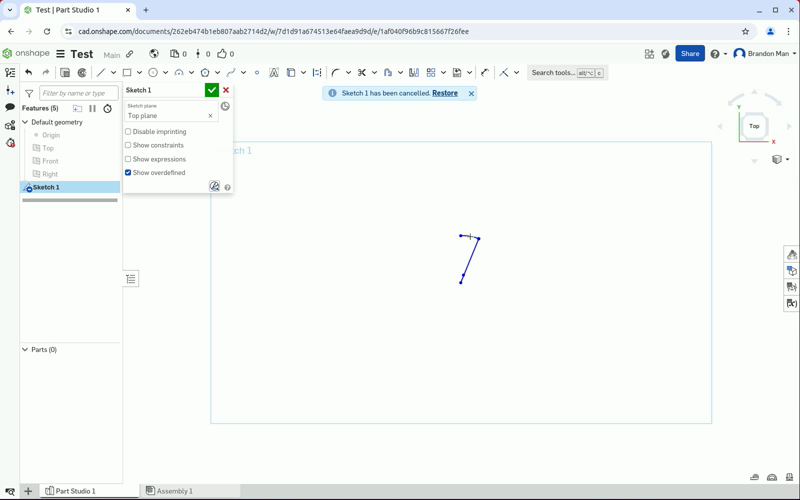
mouse_move(460, 235)
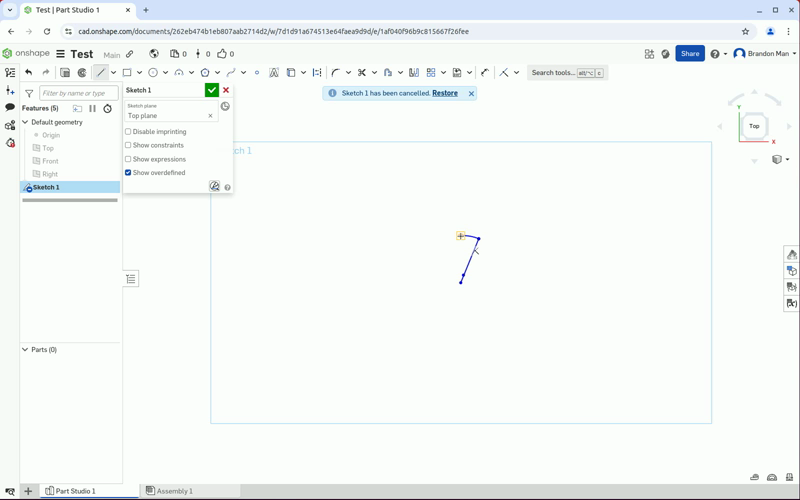
click(460, 235)
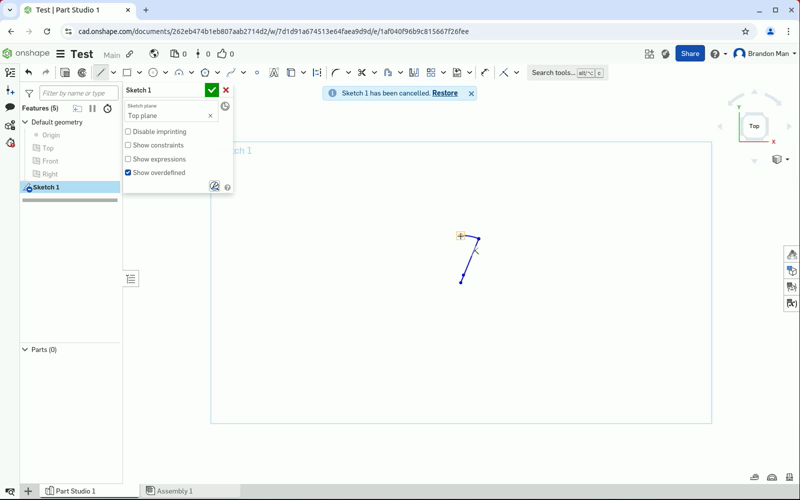
mouse_move(490, 235)
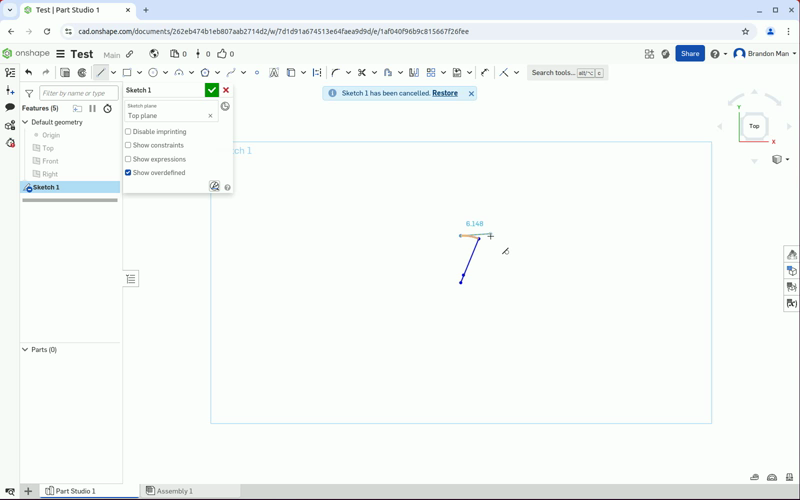
key_down(shift)
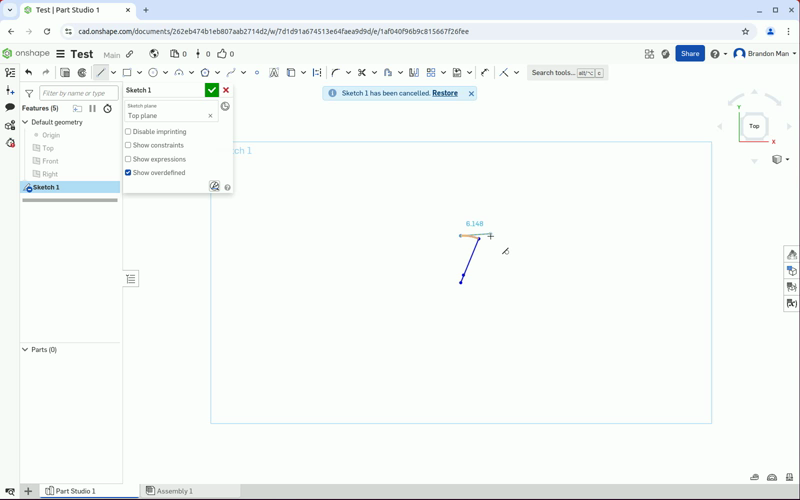
mouse_move(460, 282)
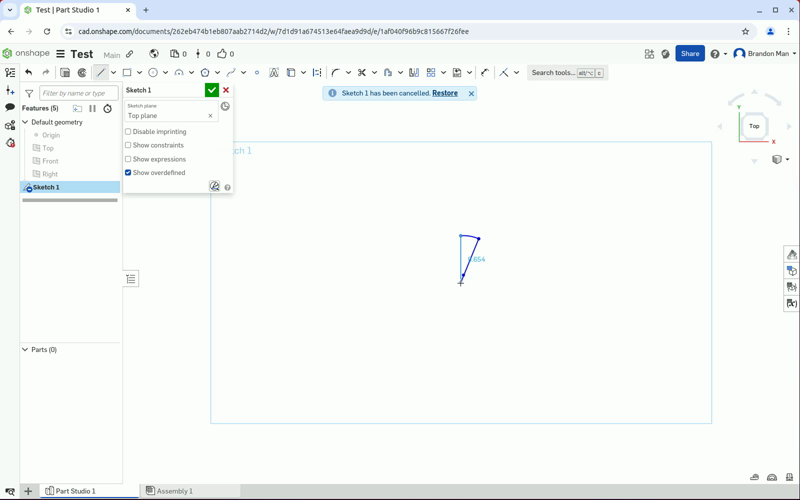
scroll(6)
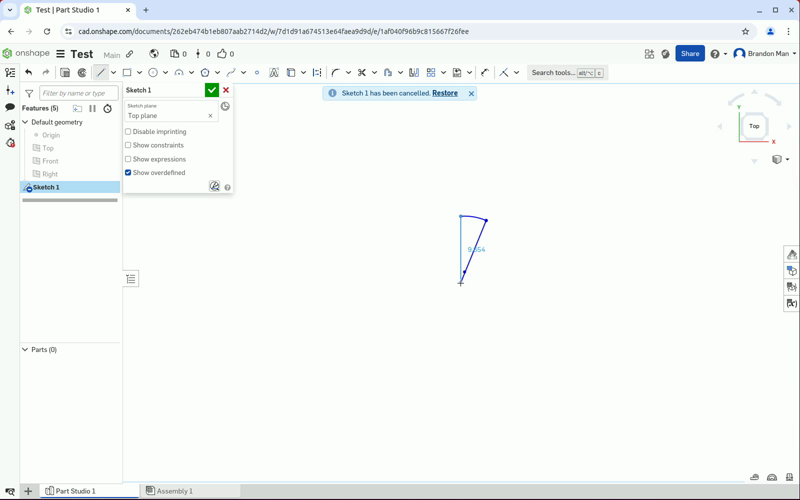
scroll(6)
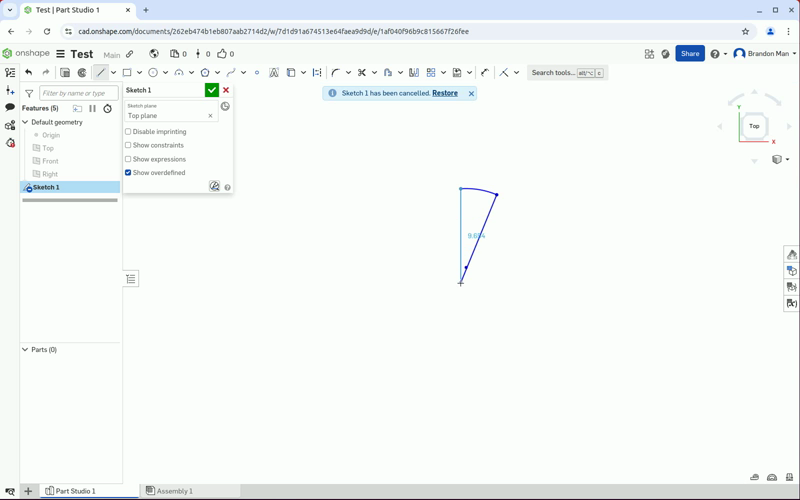
scroll(6)
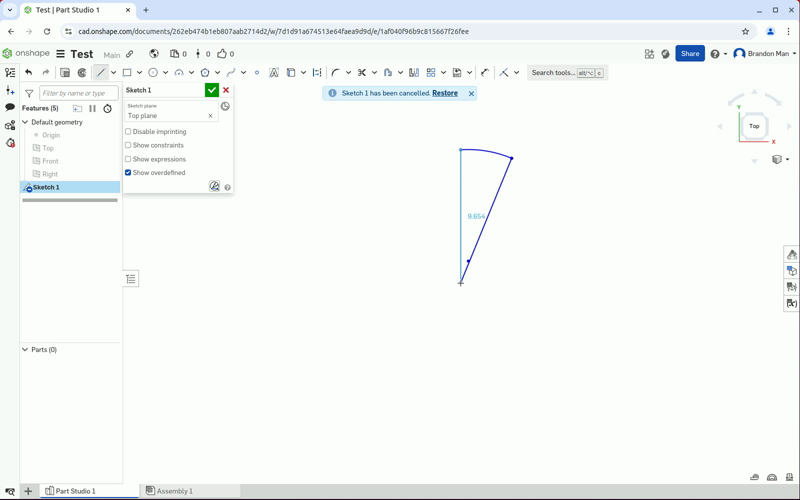
scroll(6)
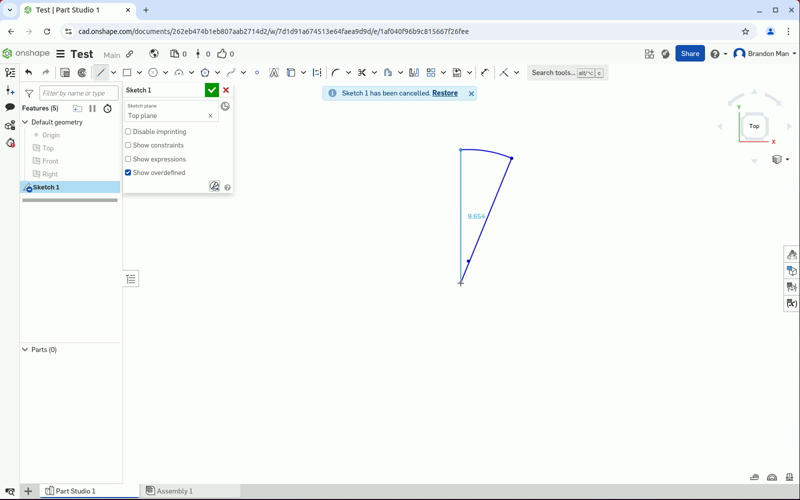
scroll(6)
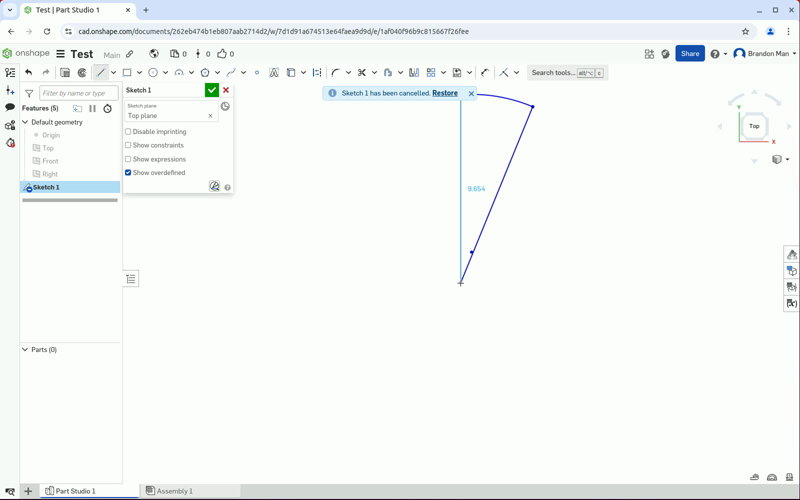
scroll(6)
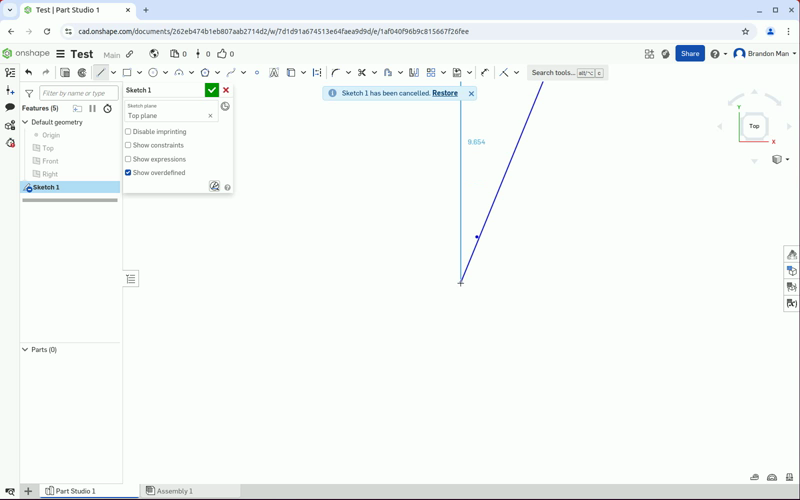
scroll(6)
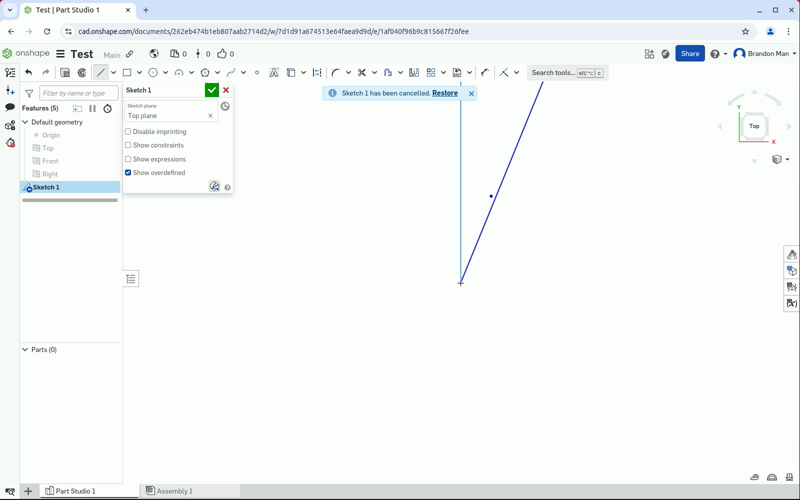
key_up(shift)
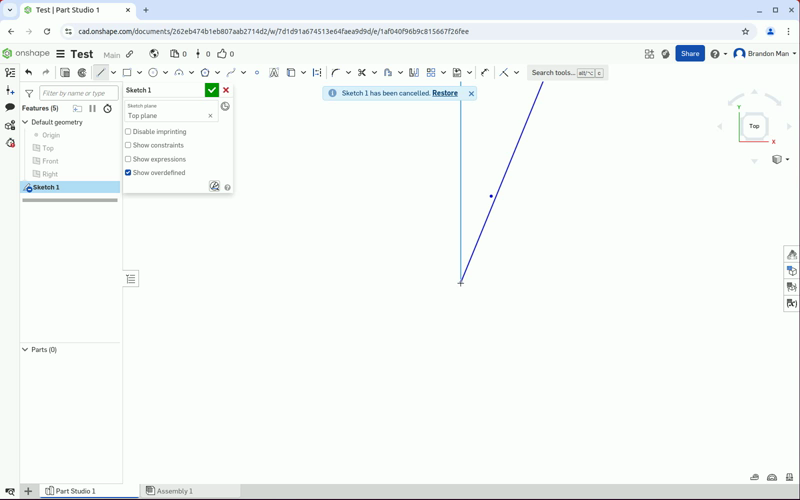
click(460, 282)
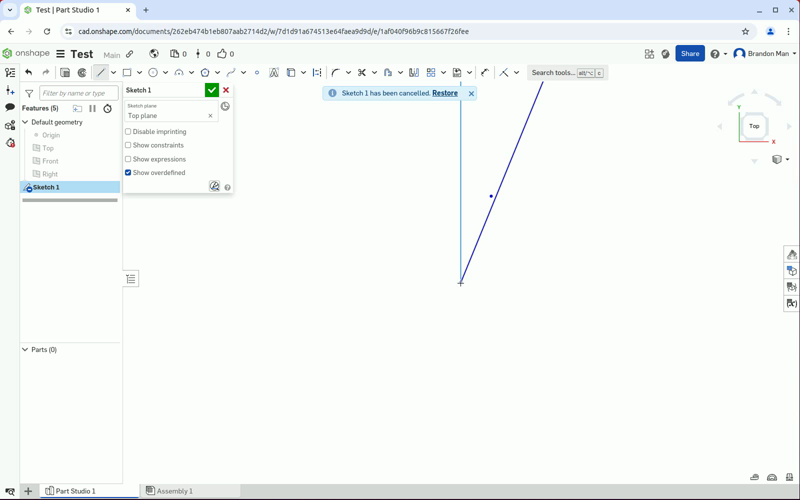
scroll(-6)
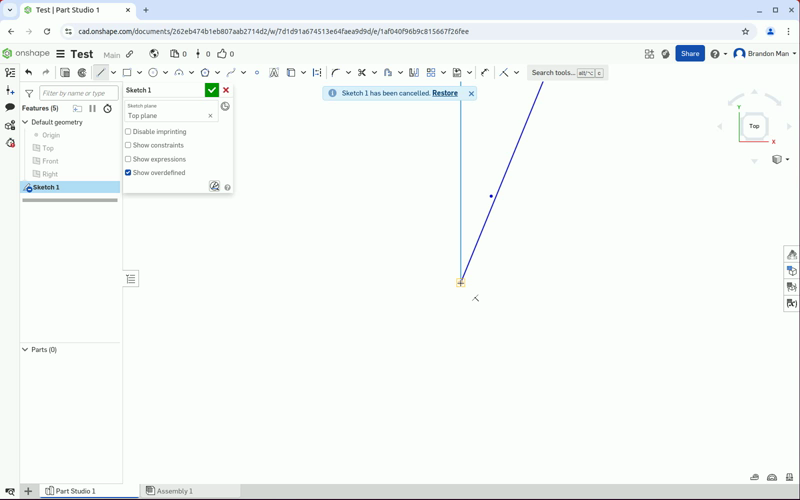
scroll(-6)
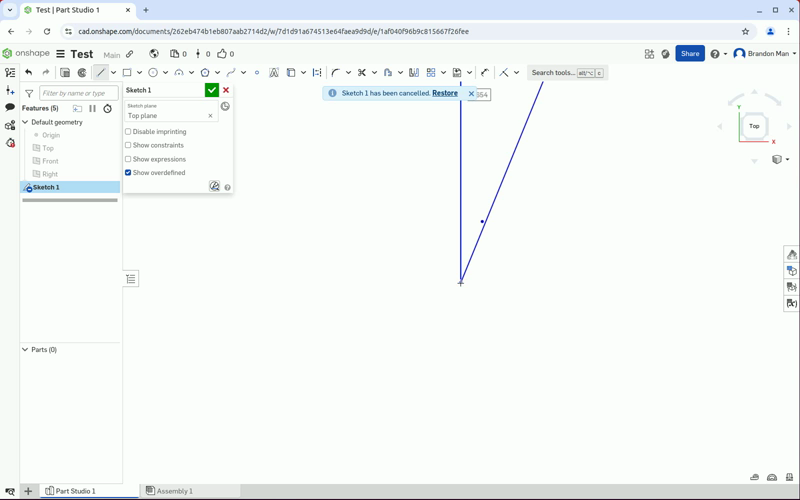
scroll(-6)
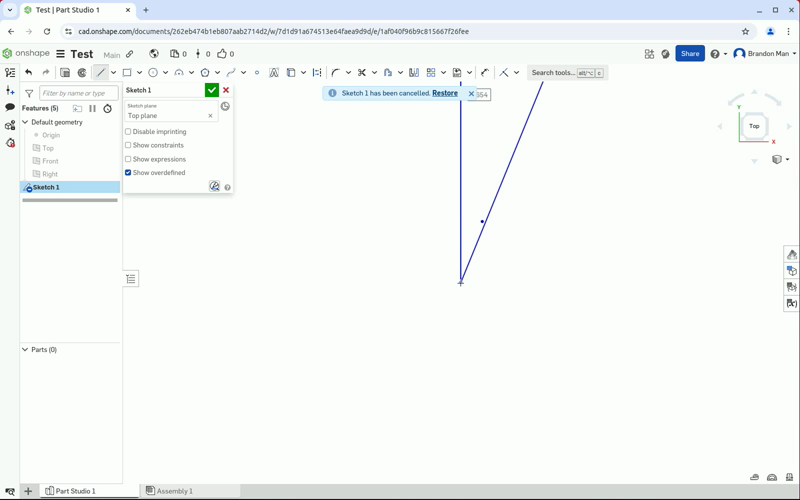
scroll(-6)
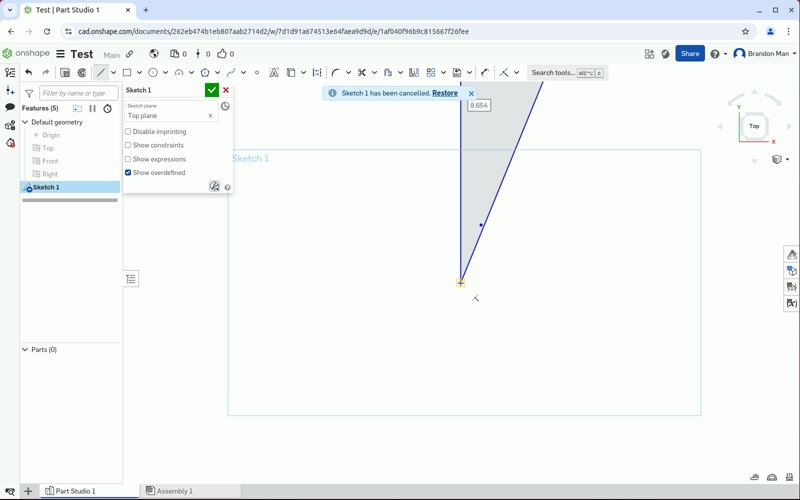
scroll(-6)
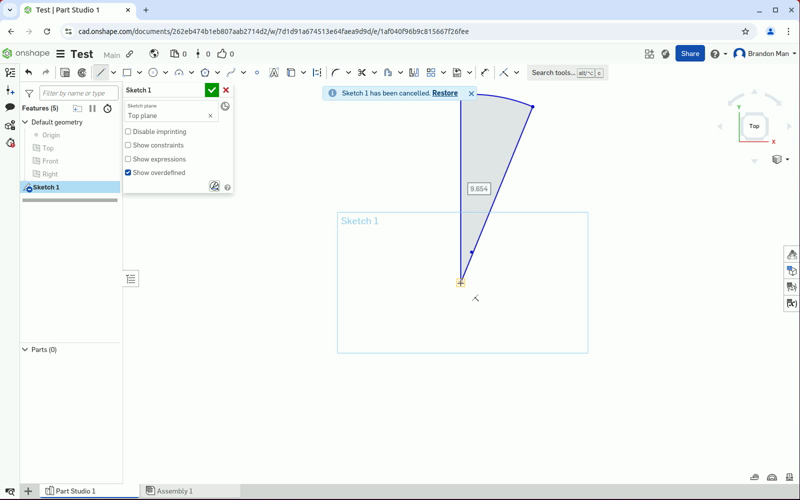
scroll(-6)
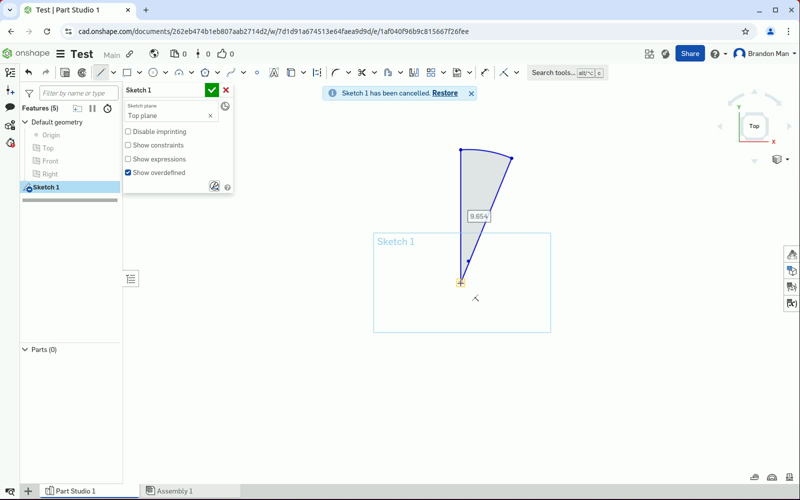
scroll(-6)
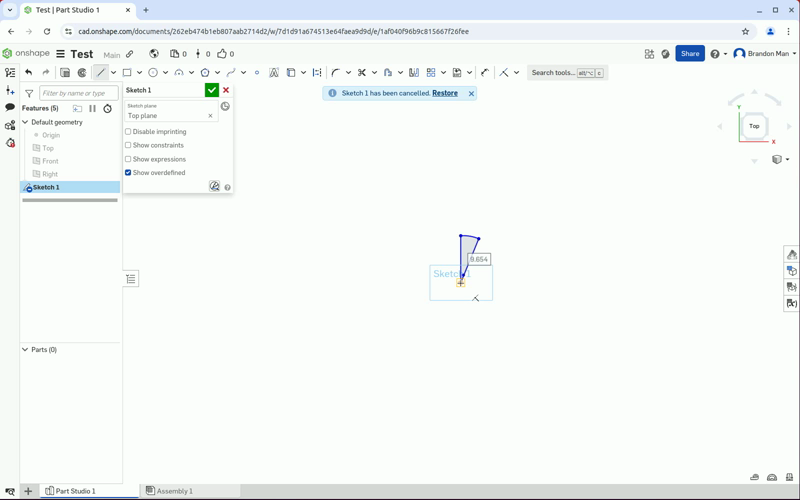
key(esc)
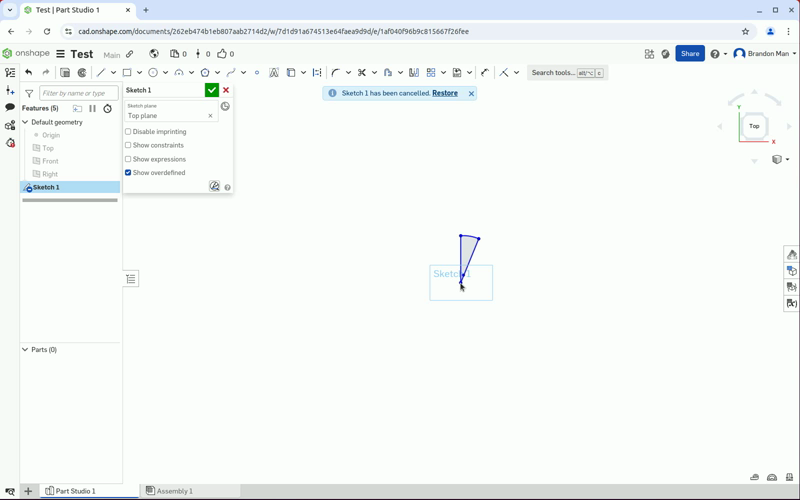
mouse_move(465, 259)
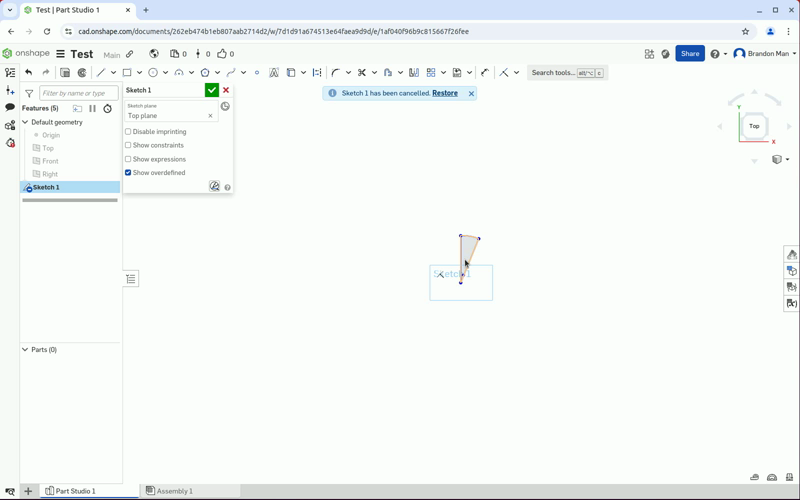
scroll(6)
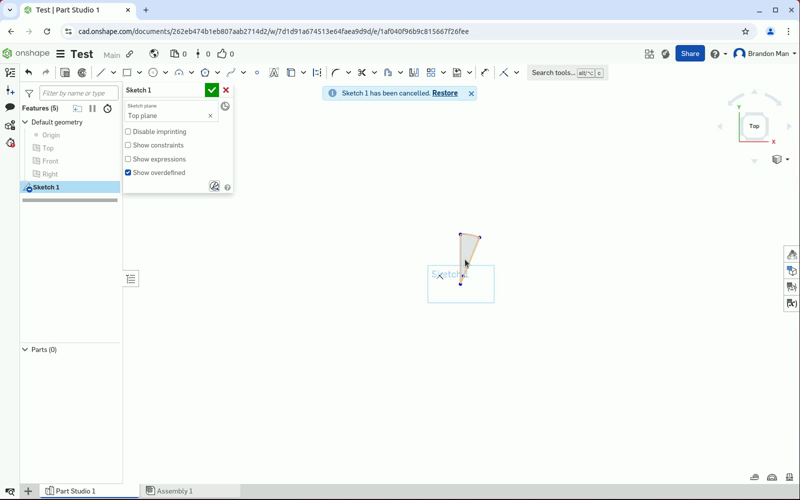
scroll(6)
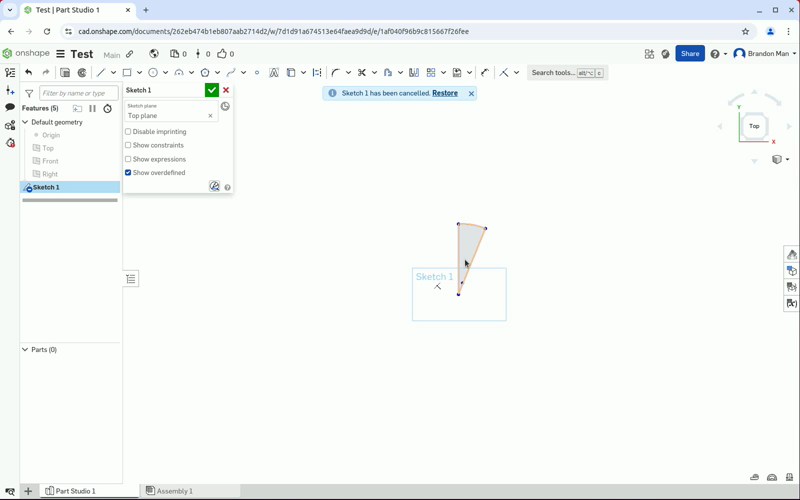
scroll(6)
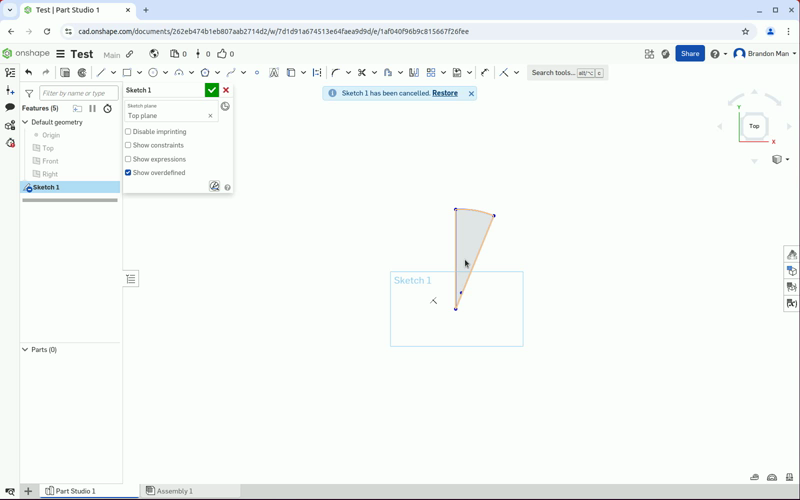
scroll(6)
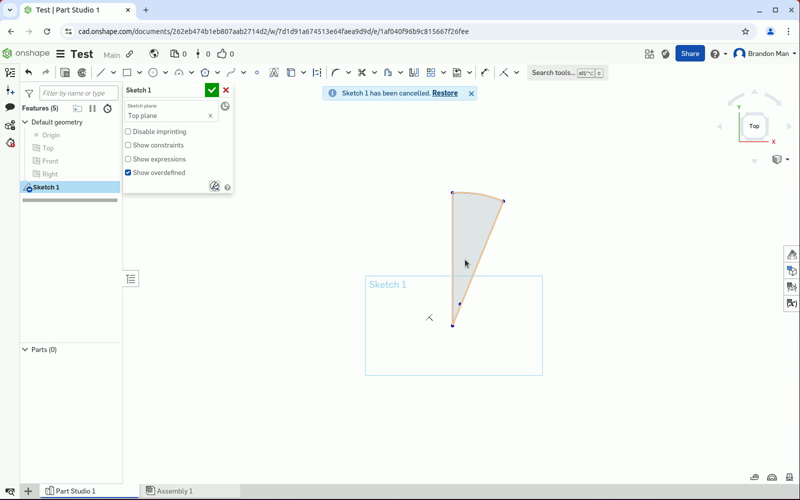
scroll(6)
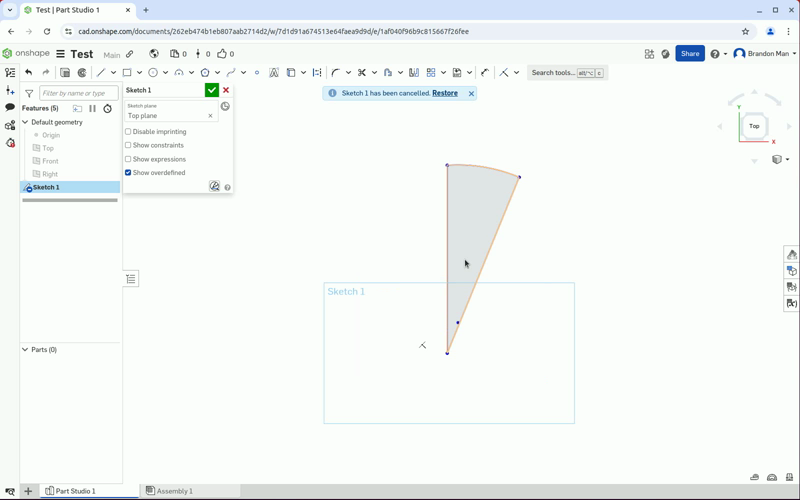
scroll(6)
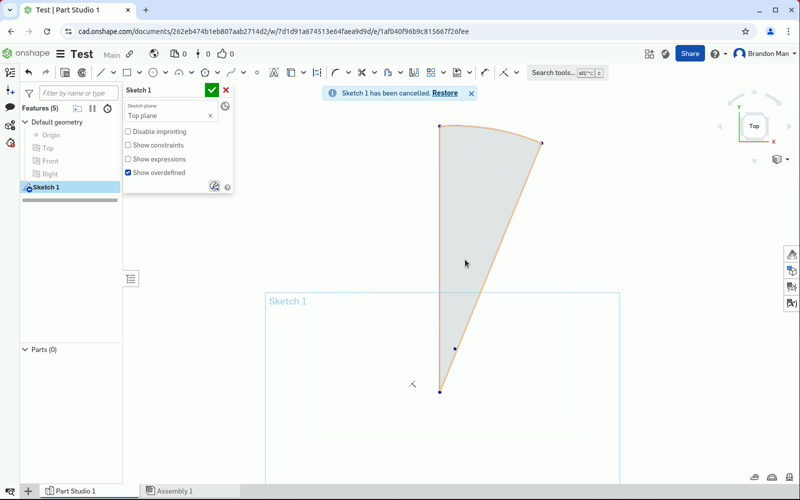
scroll(6)
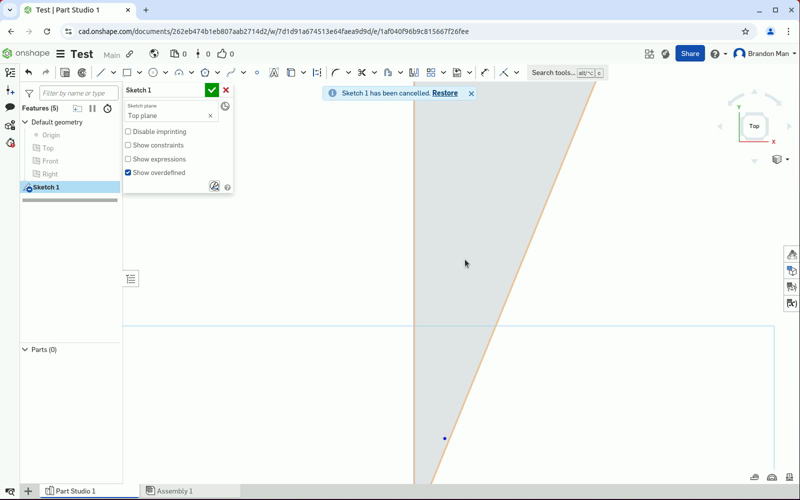
click(465, 259)
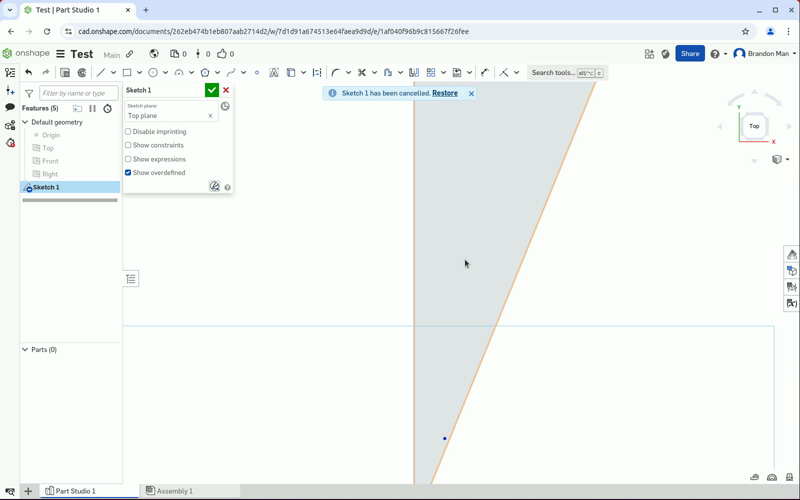
scroll(-6)
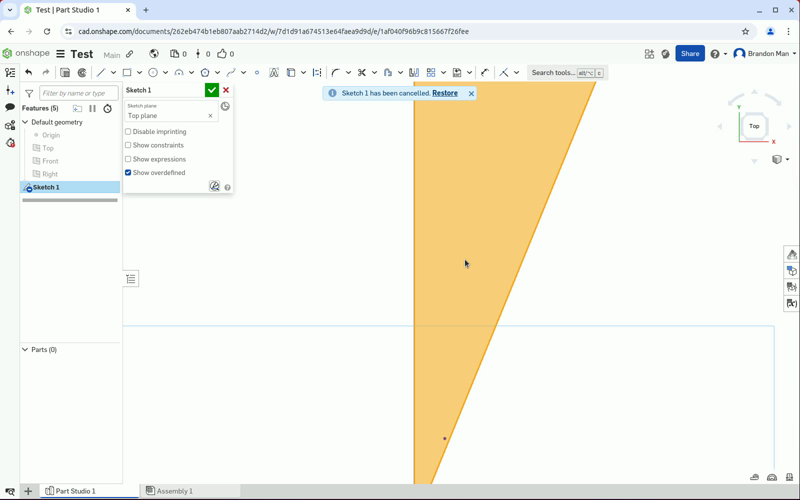
scroll(-6)
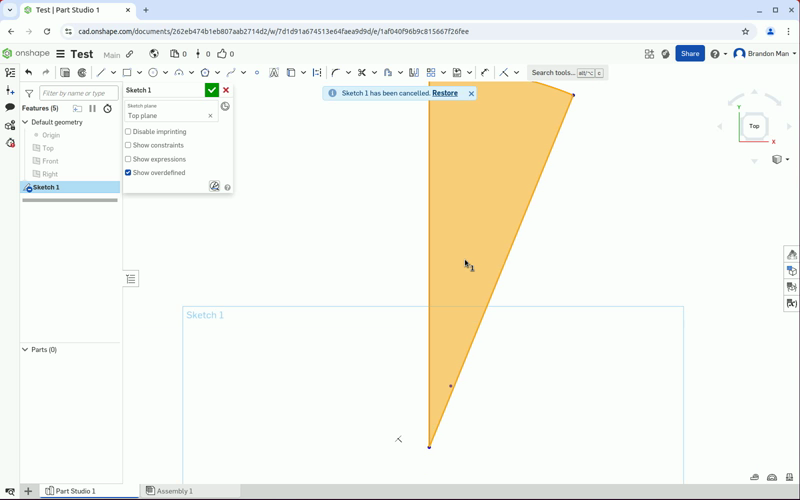
scroll(-6)
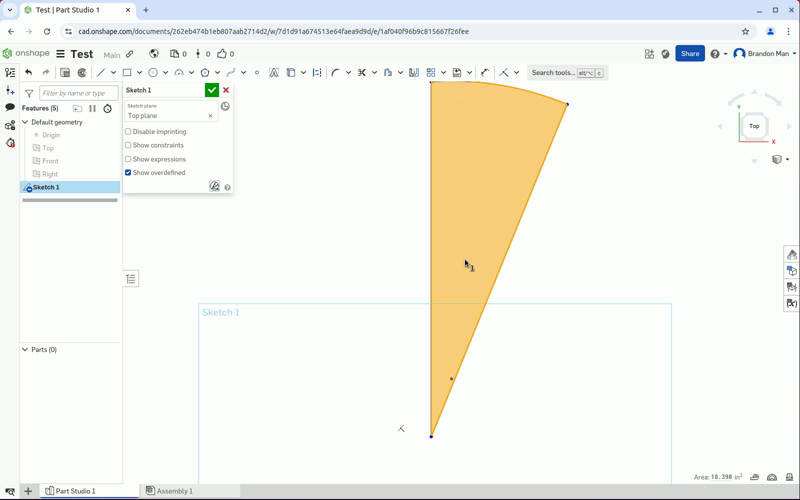
scroll(-6)
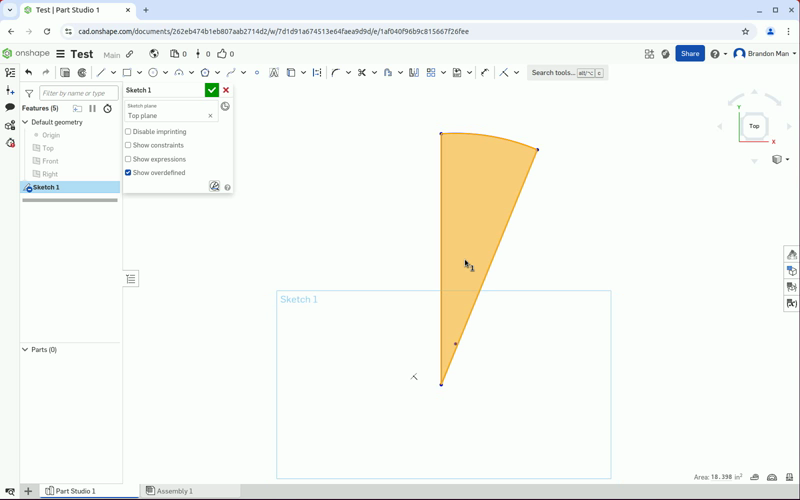
scroll(-6)
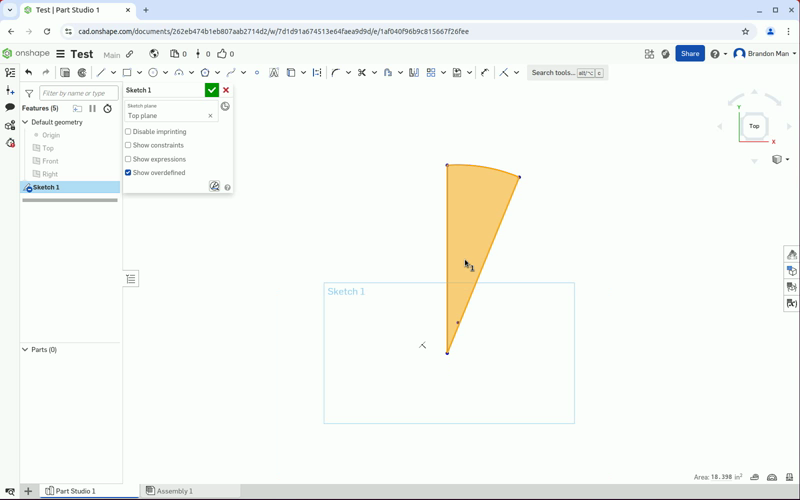
scroll(-6)
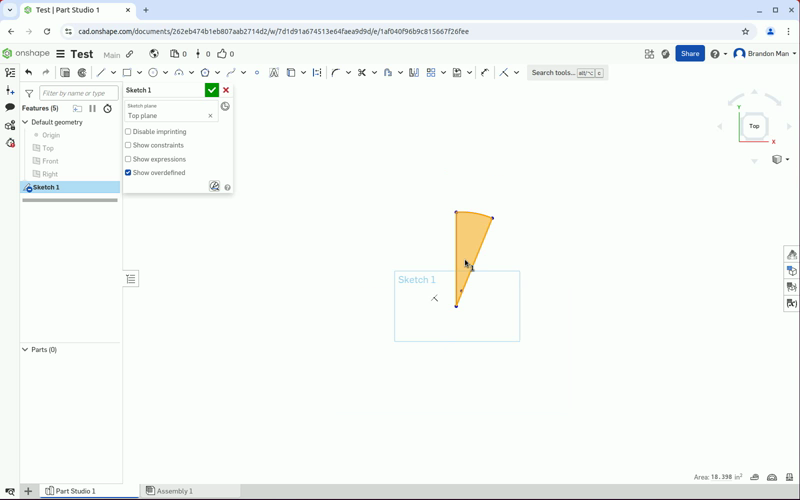
scroll(-6)
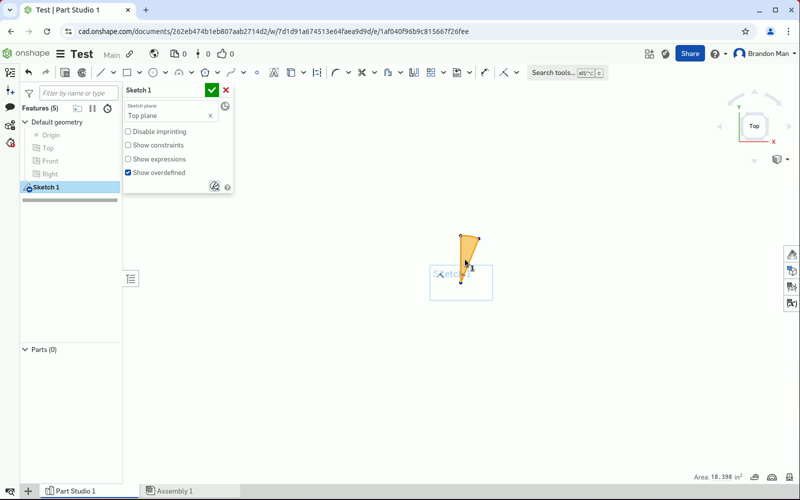
mouse_move(73, 352)
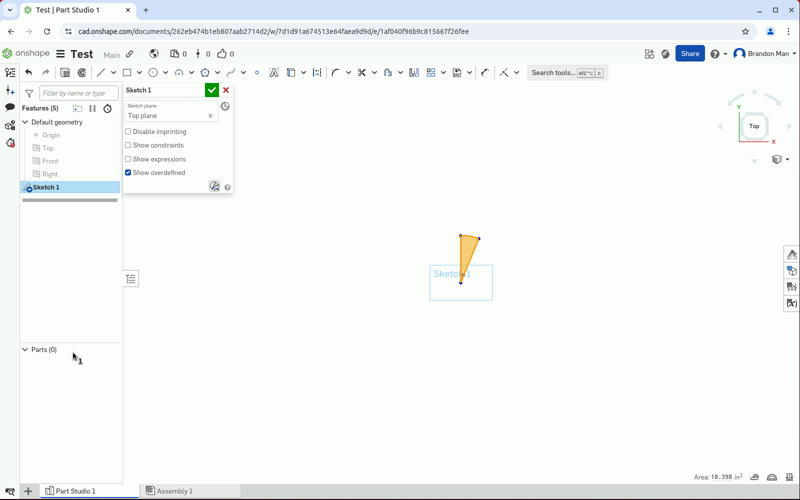
key(shift+y)
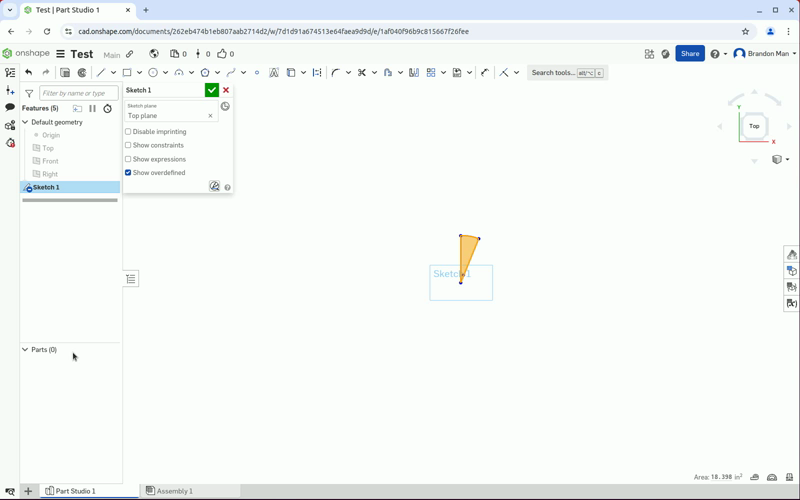
key(shift+e)
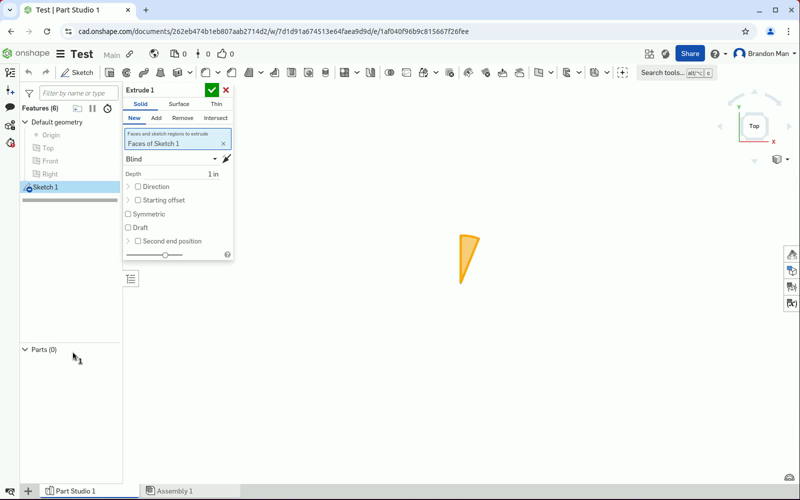
mouse_move(143, 106)
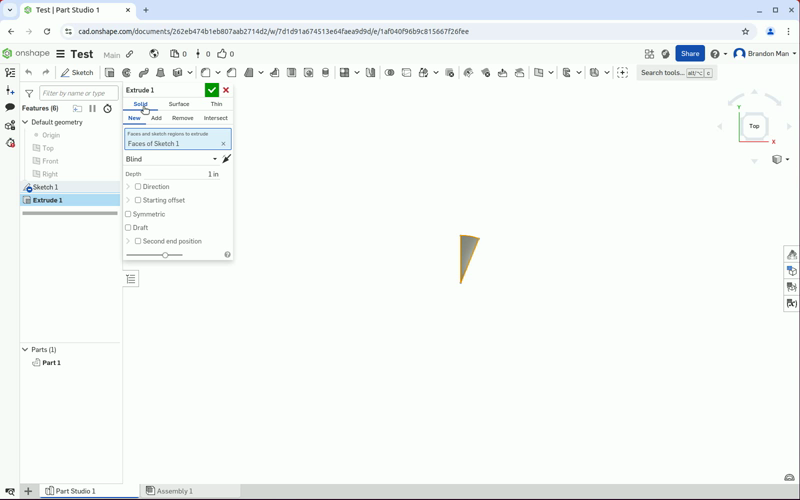
click(143, 106)
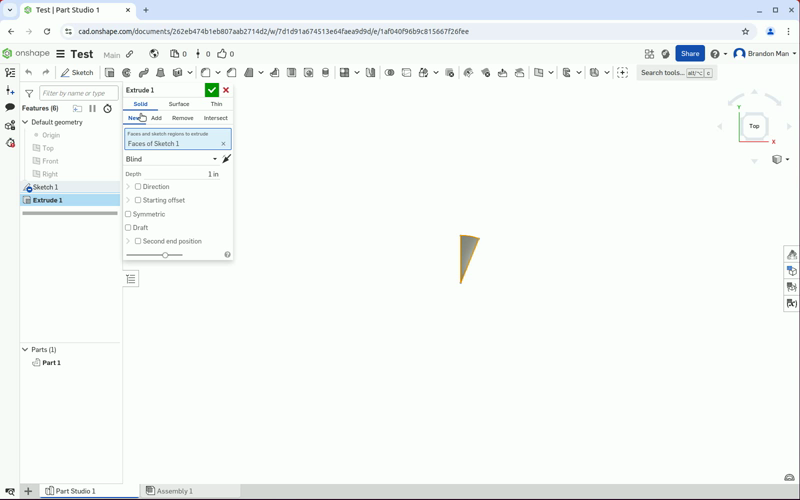
mouse_move(137, 120)
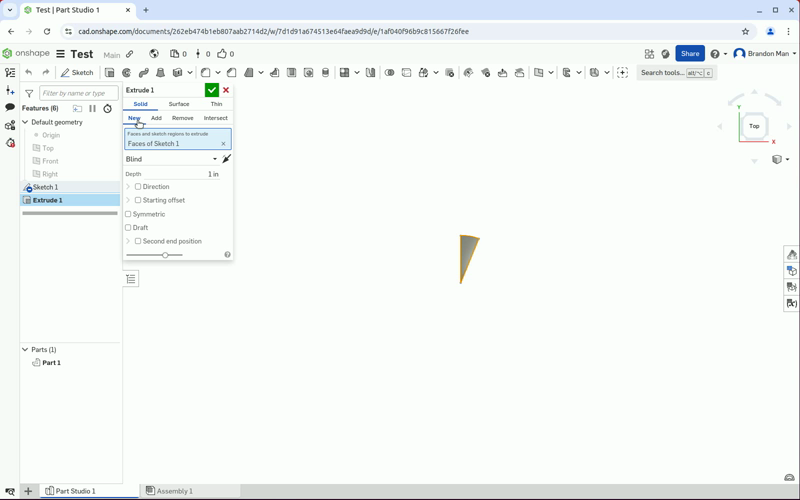
click(137, 120)
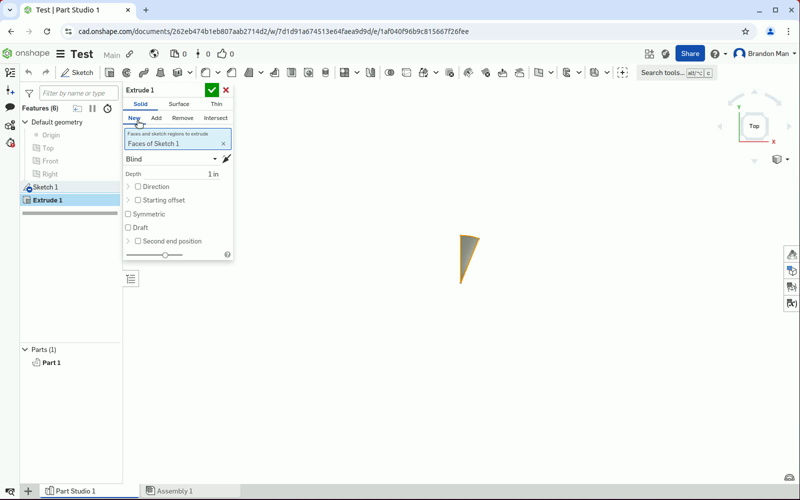
key(tab, 4)
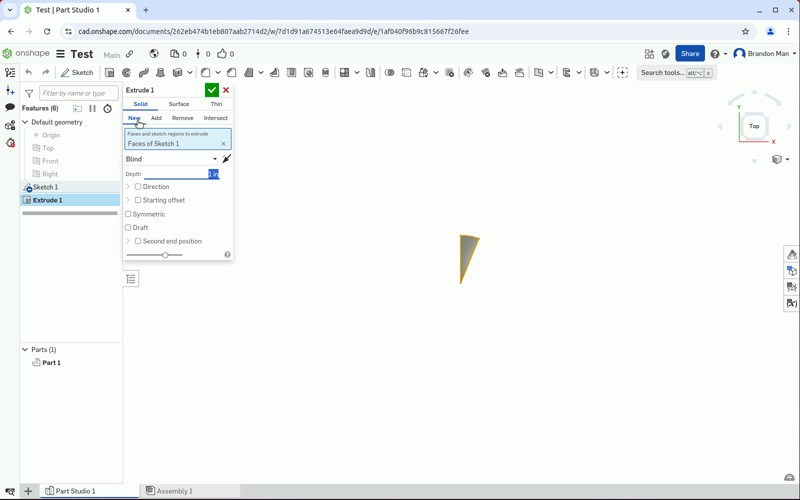
text(23.108)
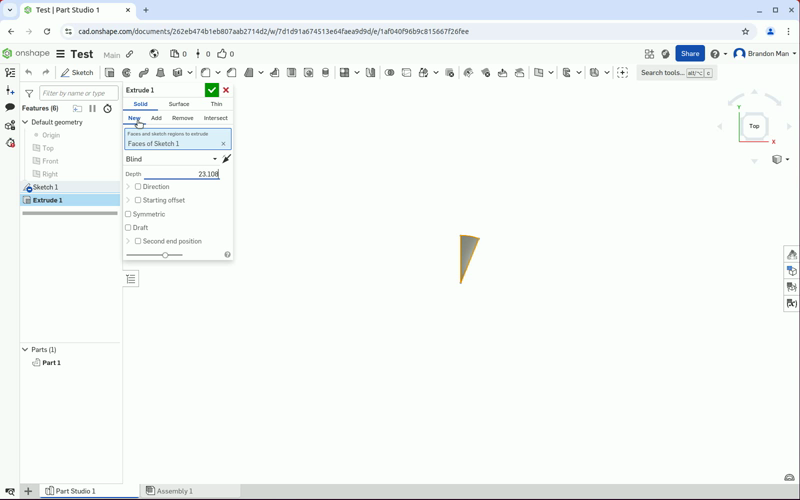
key(enter)
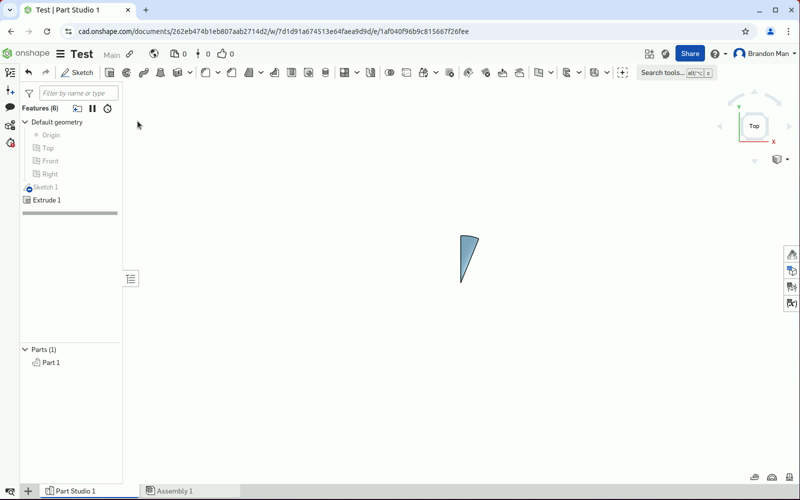
key(shift+h)
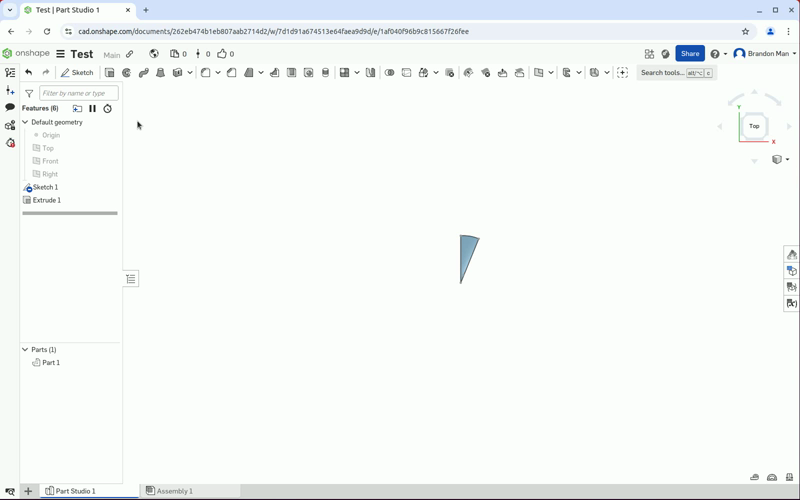
key(shift+h)
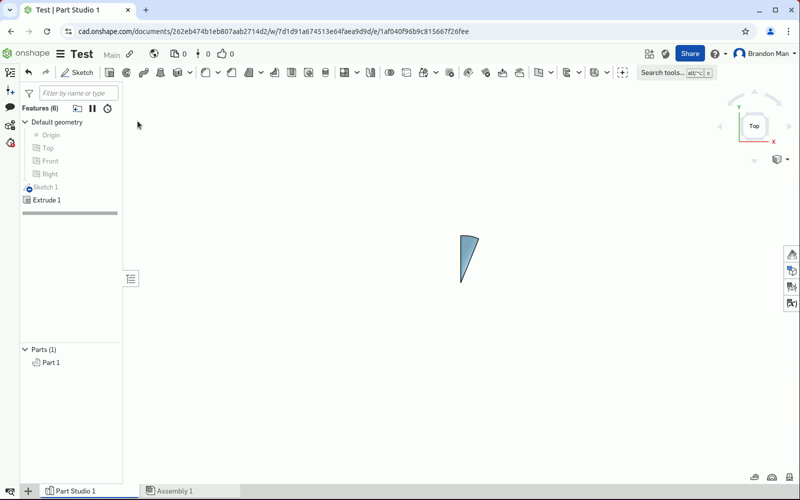
mouse_move(73, 189)
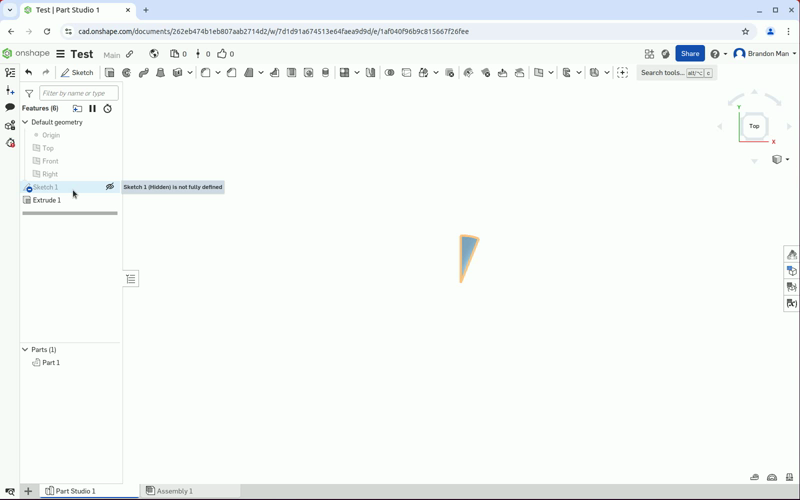
click(73, 189)
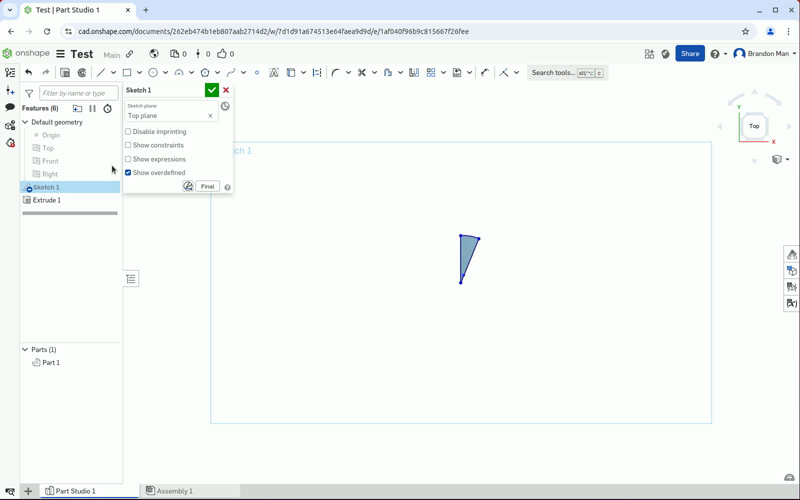
mouse_move(229, 92)
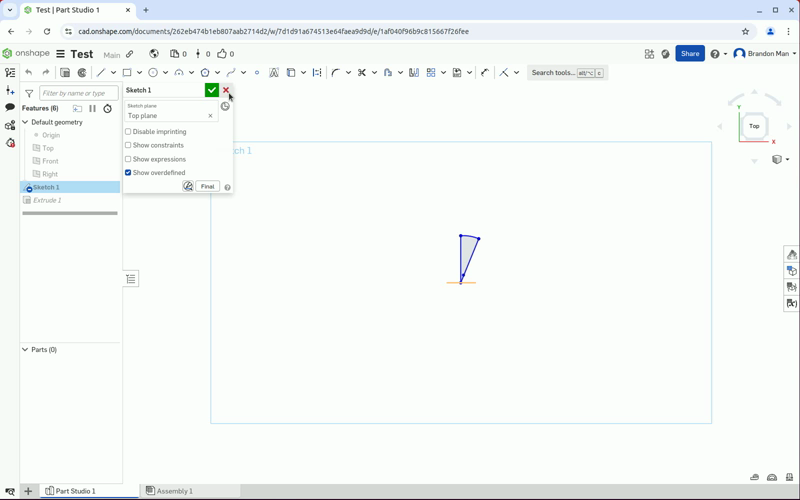
click(229, 92)
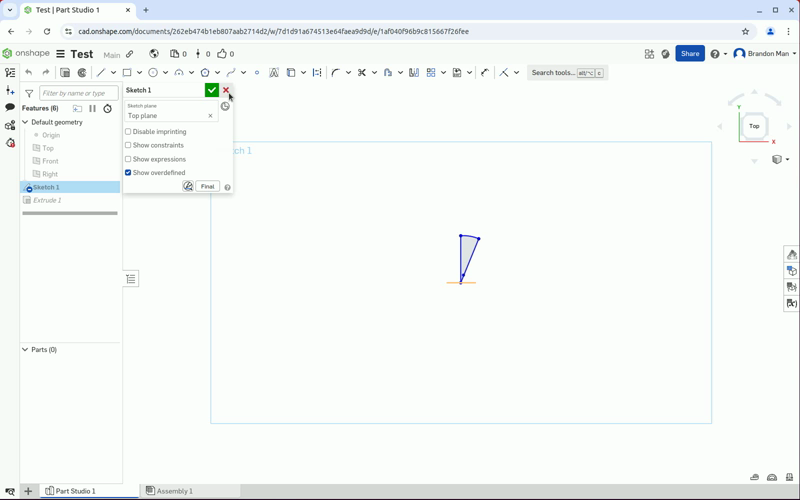
key(shift+s)
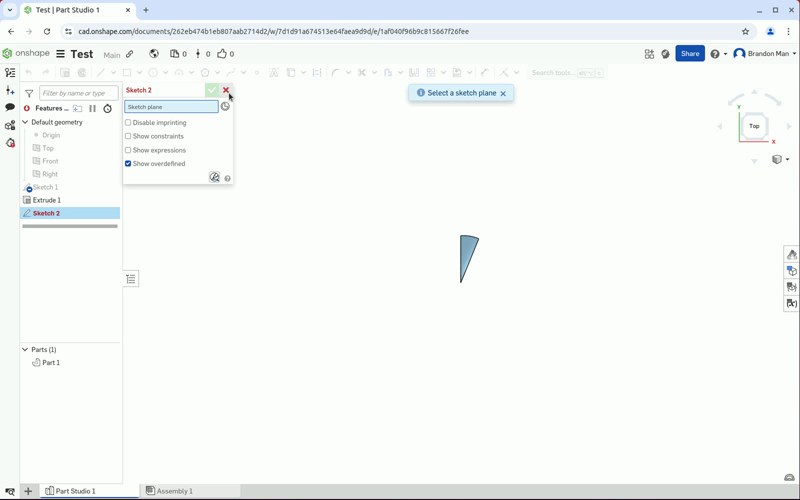
mouse_move(73, 150)
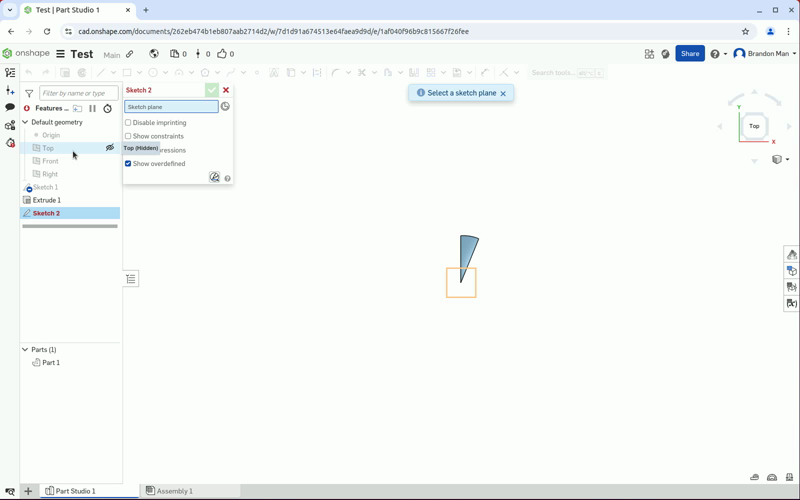
click(73, 150)
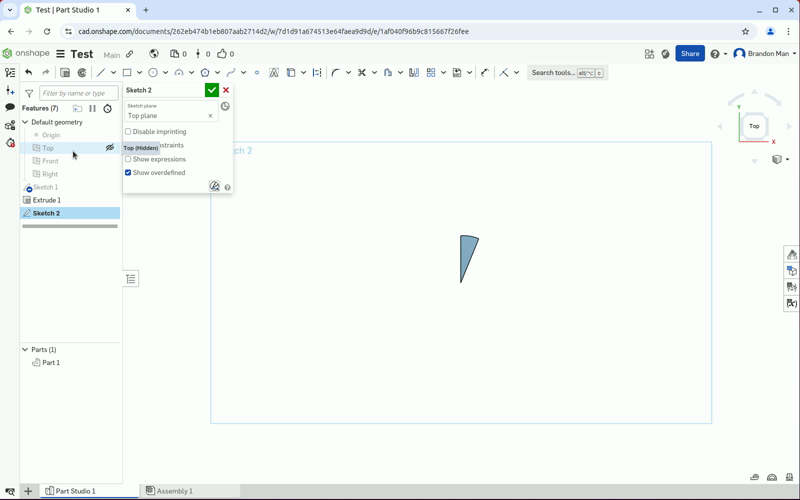
mouse_move(73, 352)
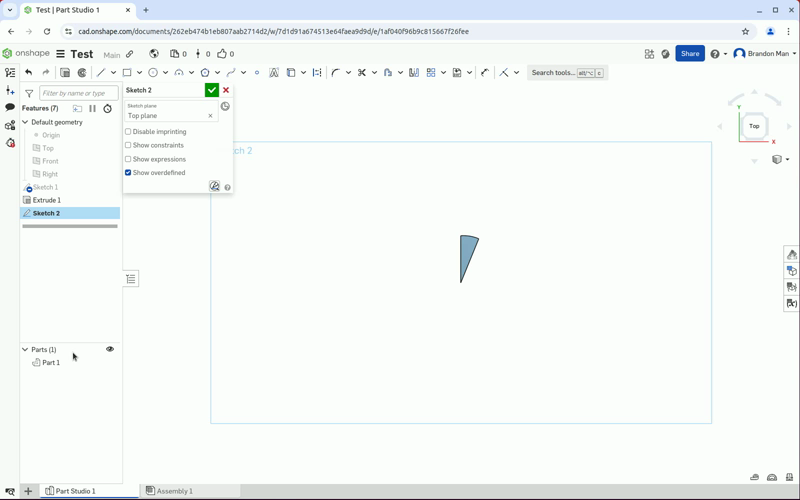
key(y)
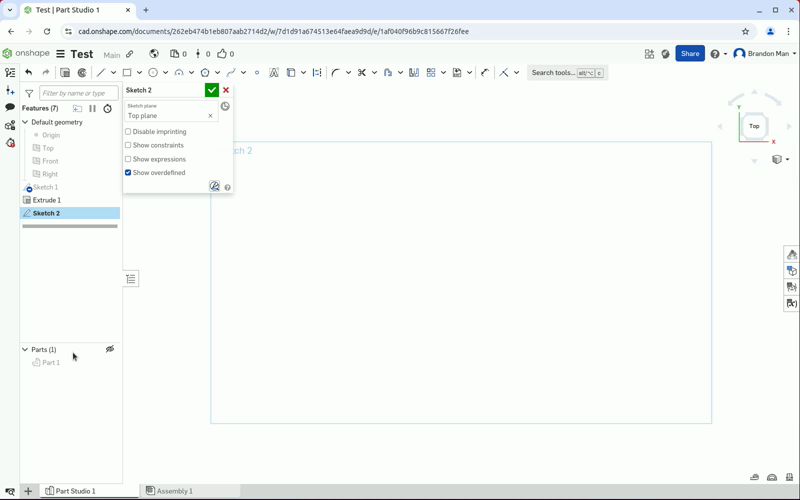
key(l)
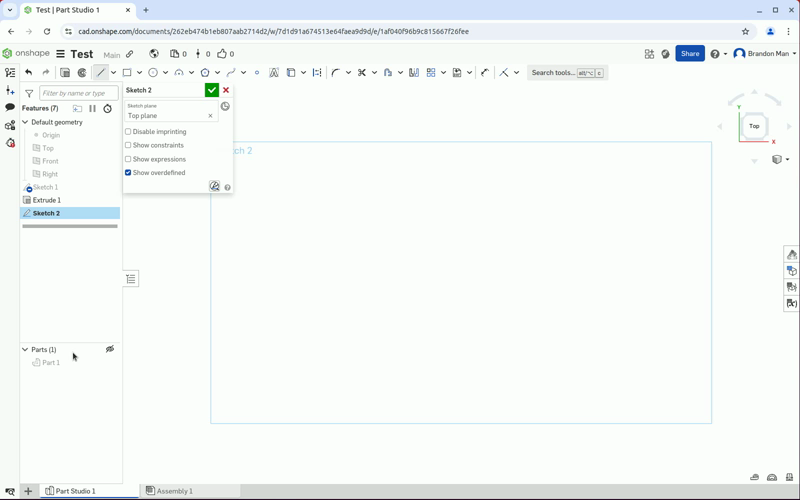
key_down(shift)
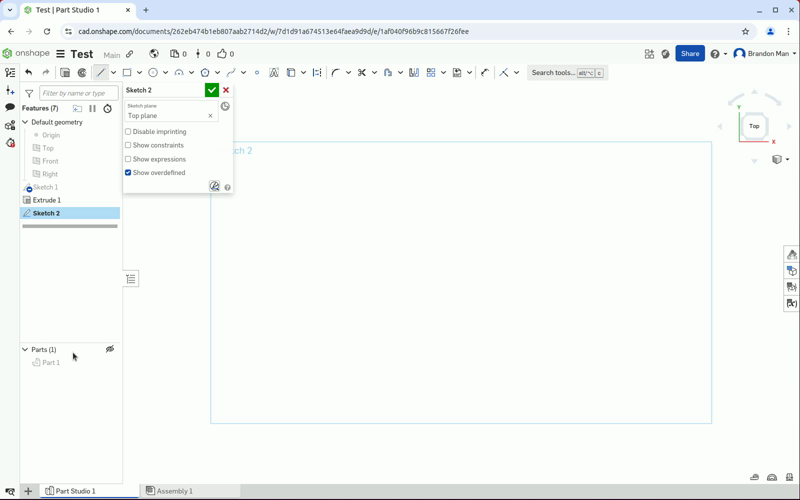
mouse_move(460, 282)
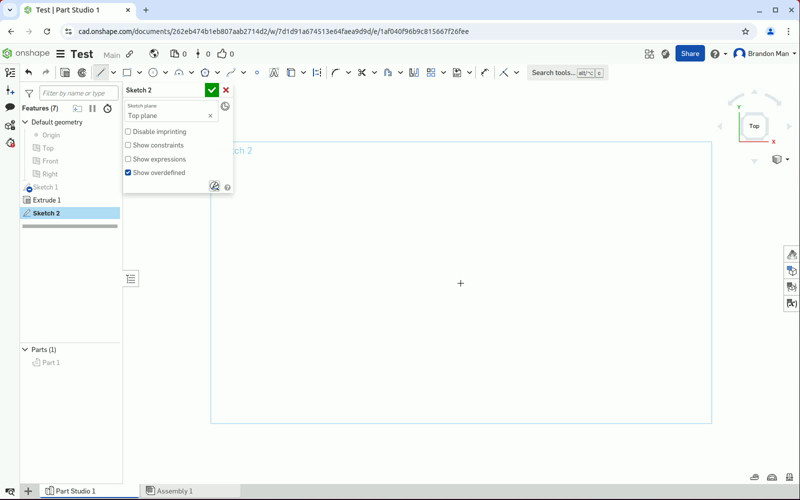
click(460, 282)
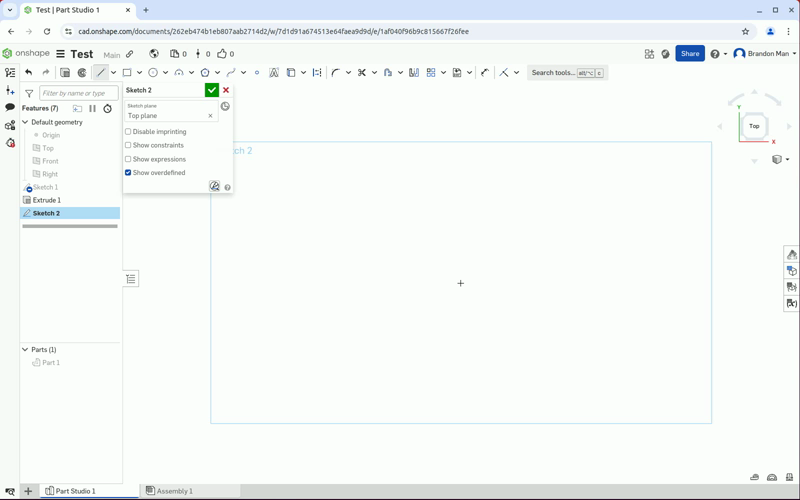
key_up(shift)
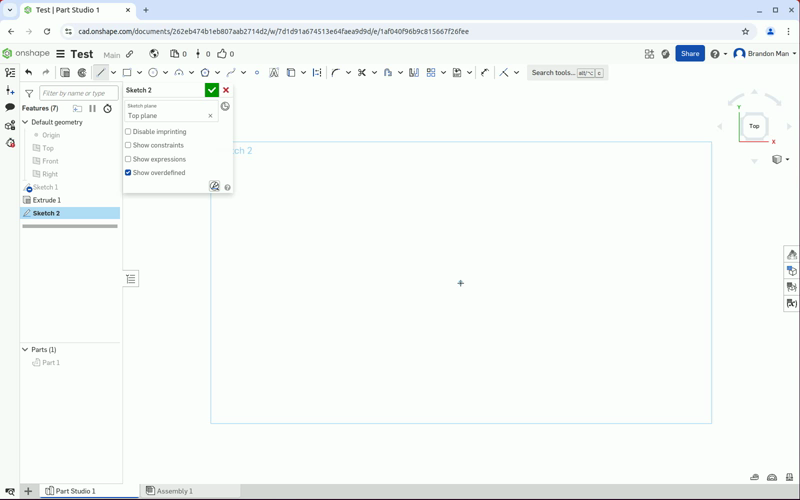
key_down(shift)
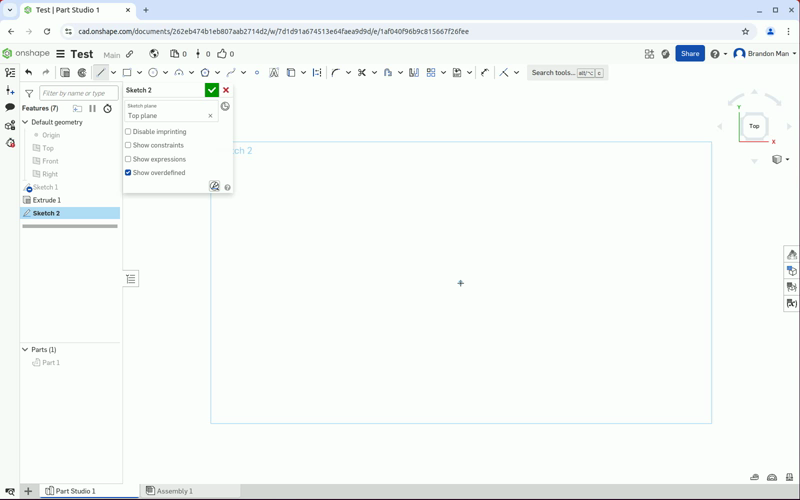
mouse_move(490, 282)
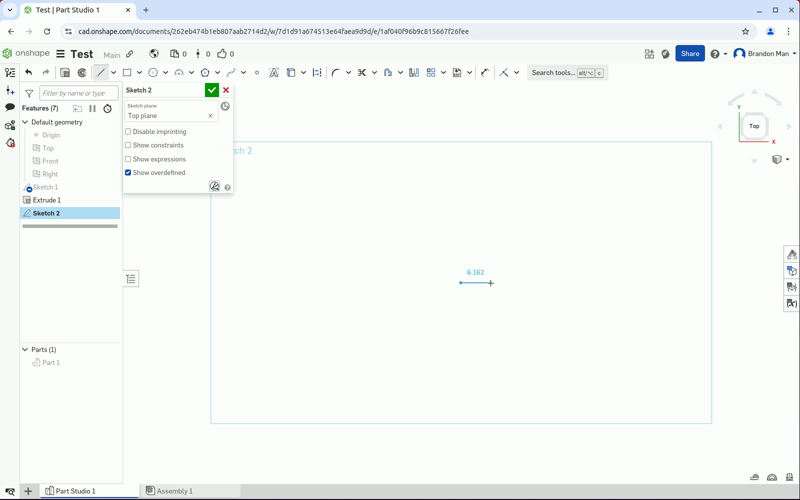
mouse_move(478, 238)
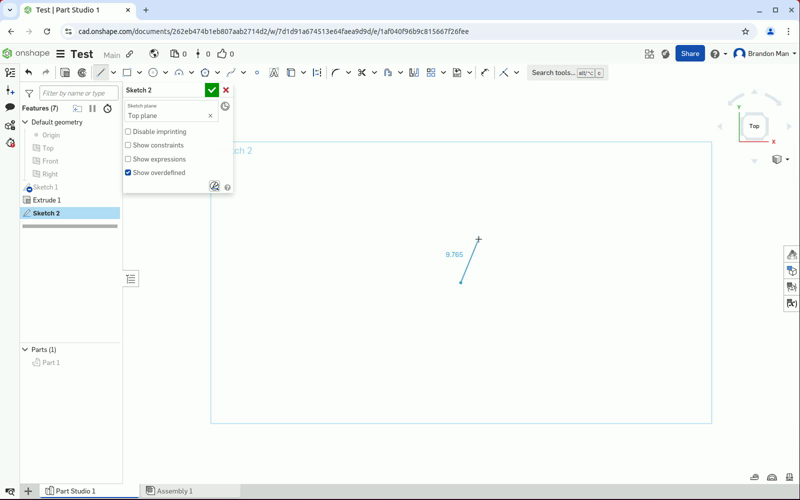
click(478, 238)
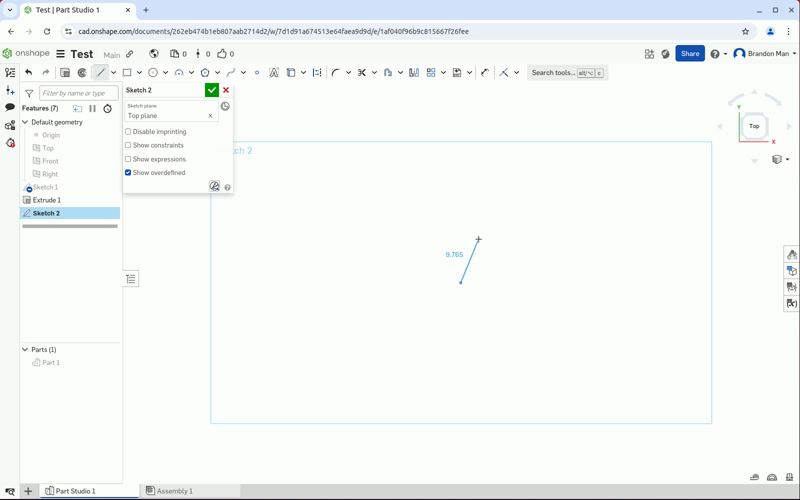
key_up(shift)
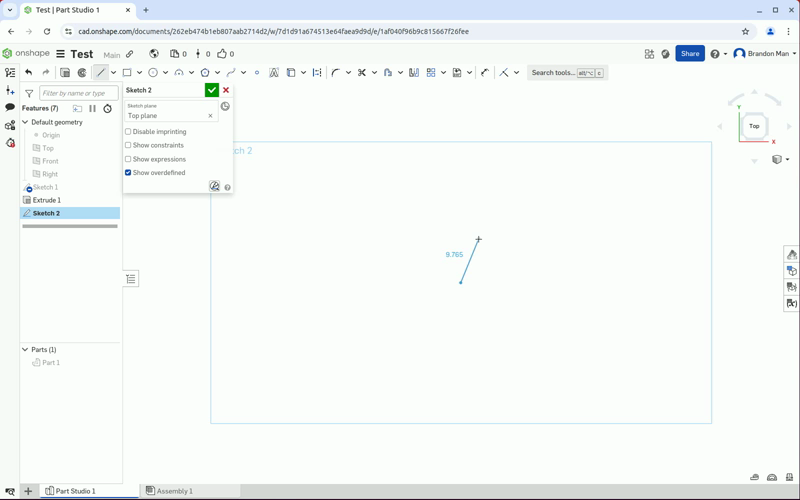
key(esc)
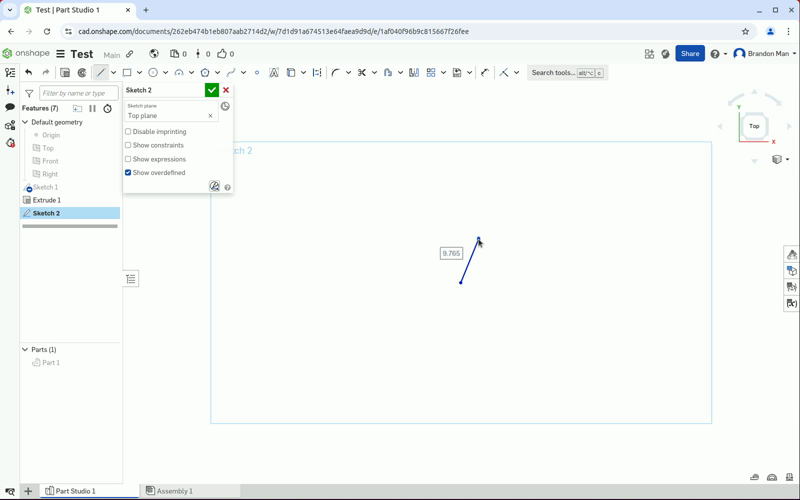
key(a)
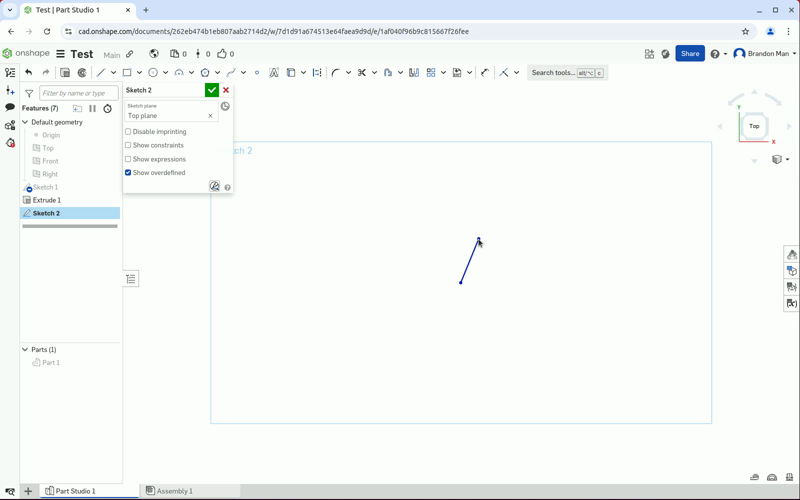
mouse_move(478, 238)
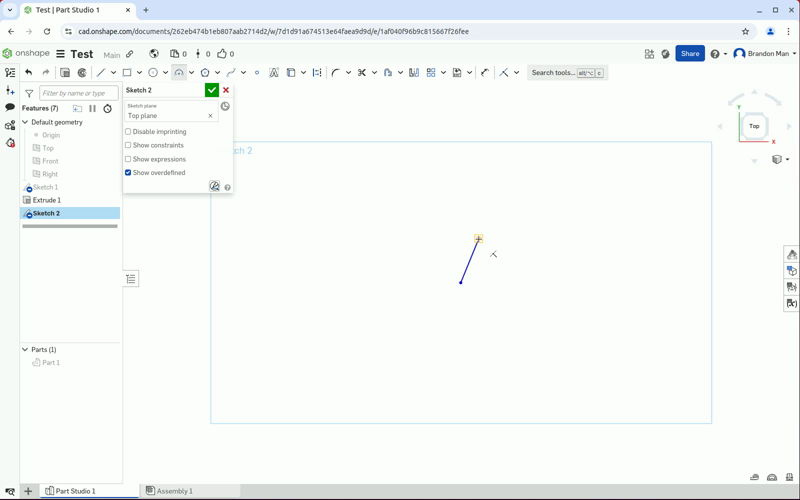
click(478, 238)
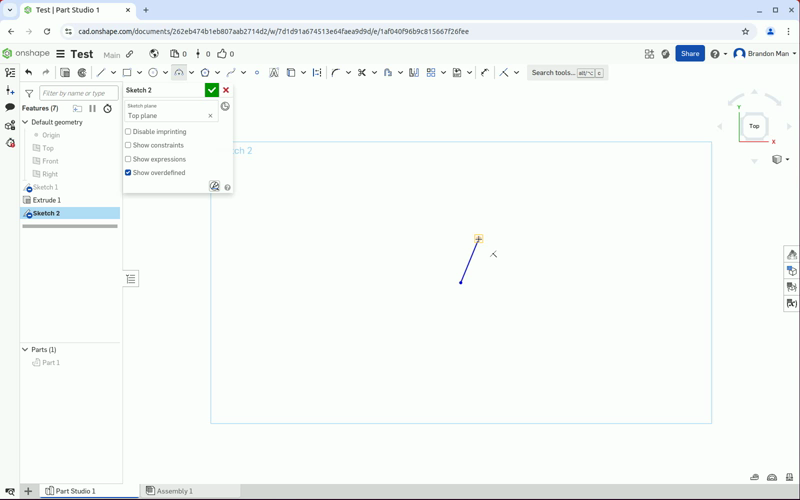
key_down(shift)
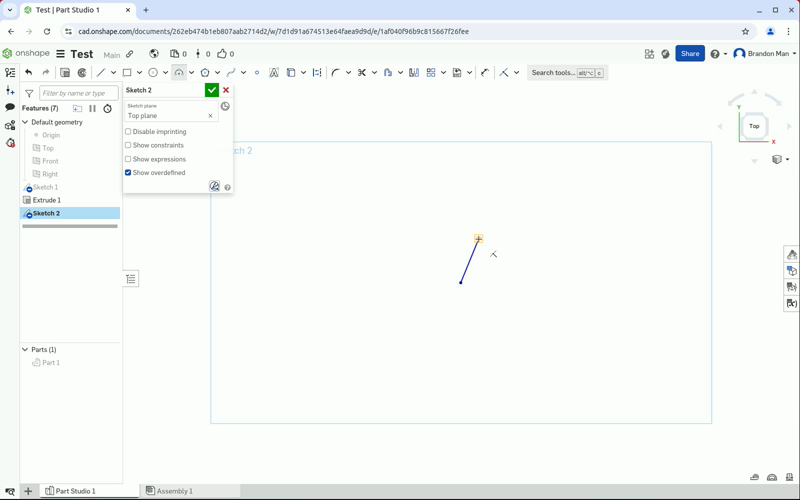
mouse_move(460, 235)
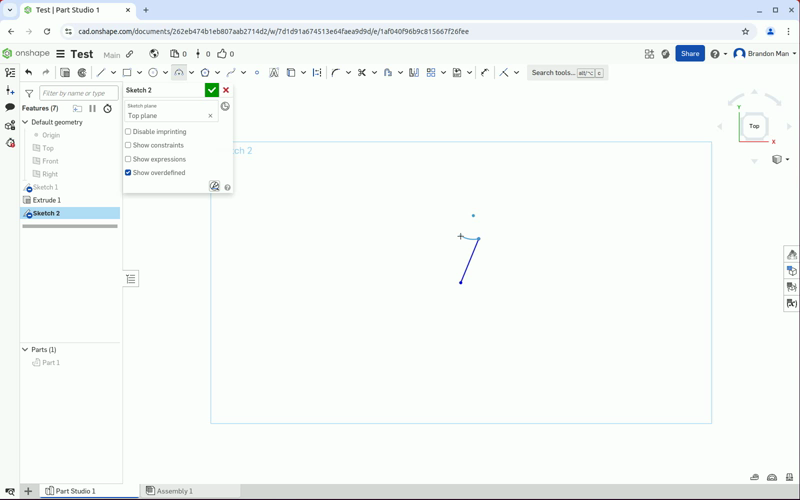
click(460, 235)
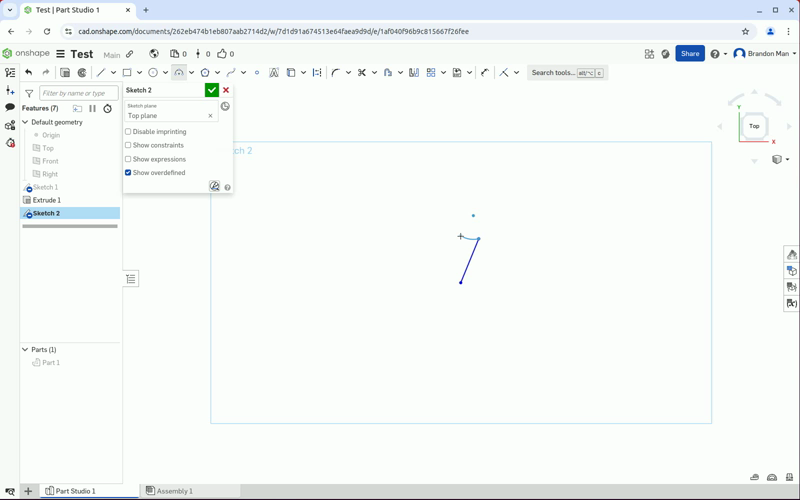
mouse_move(470, 236)
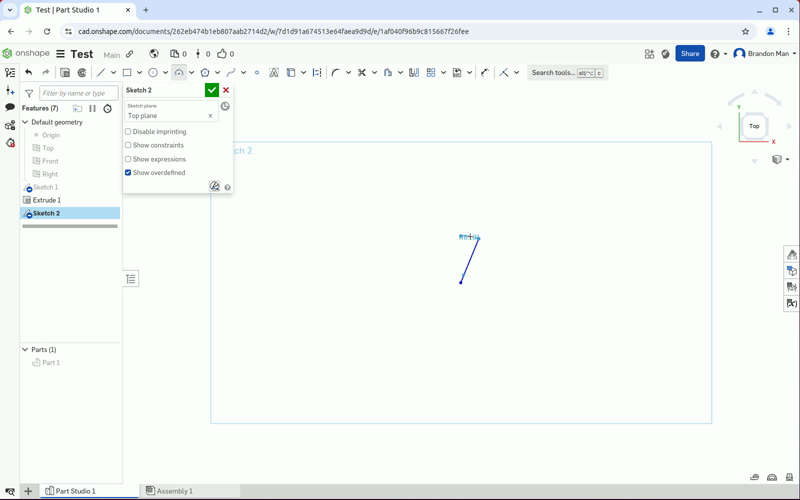
click(470, 236)
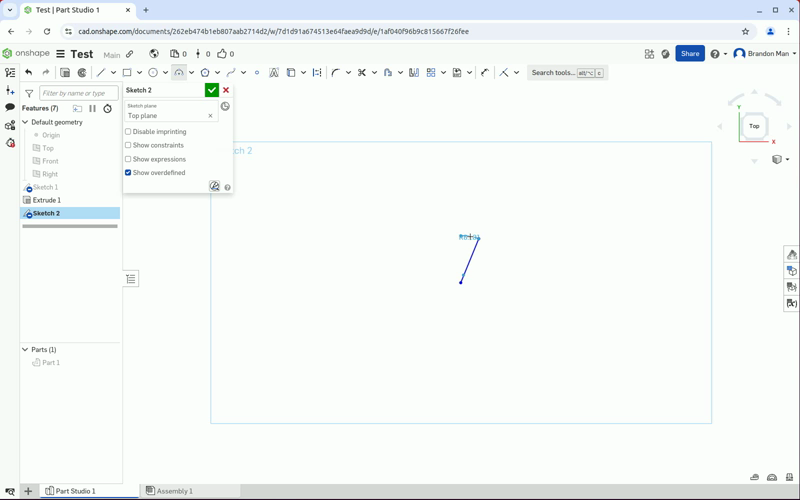
key_up(shift)
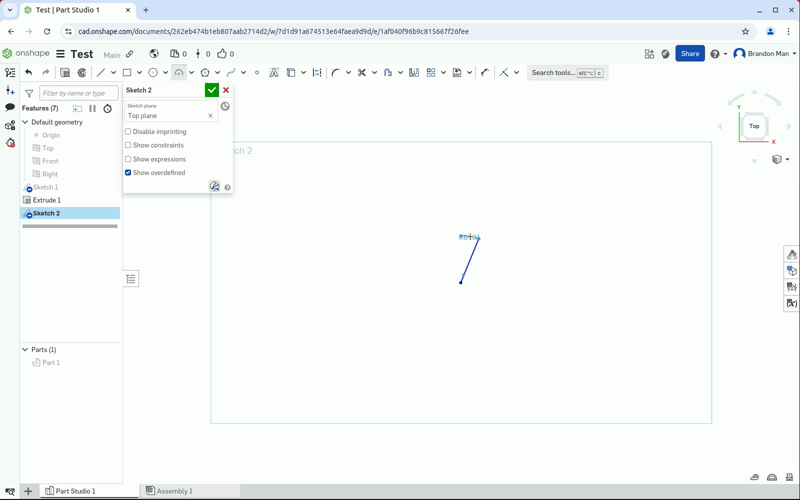
key(esc)
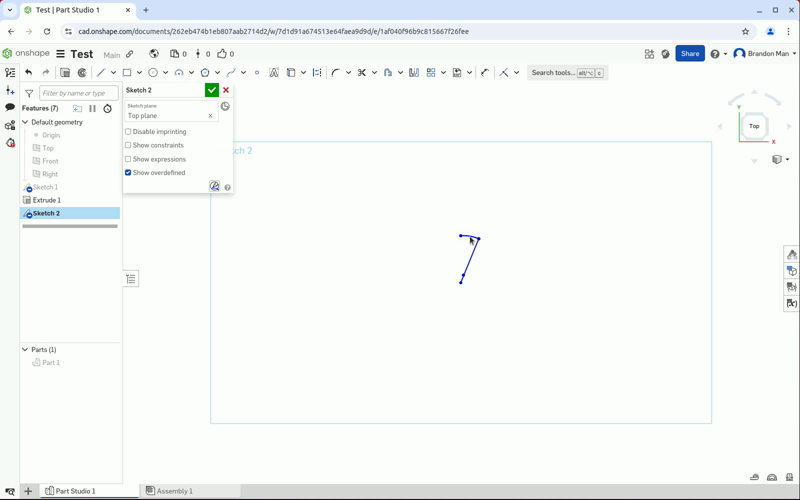
key(l)
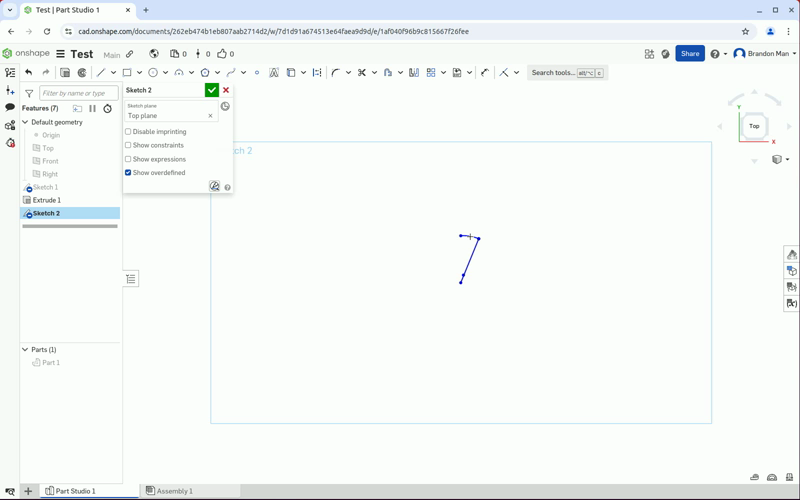
mouse_move(460, 235)
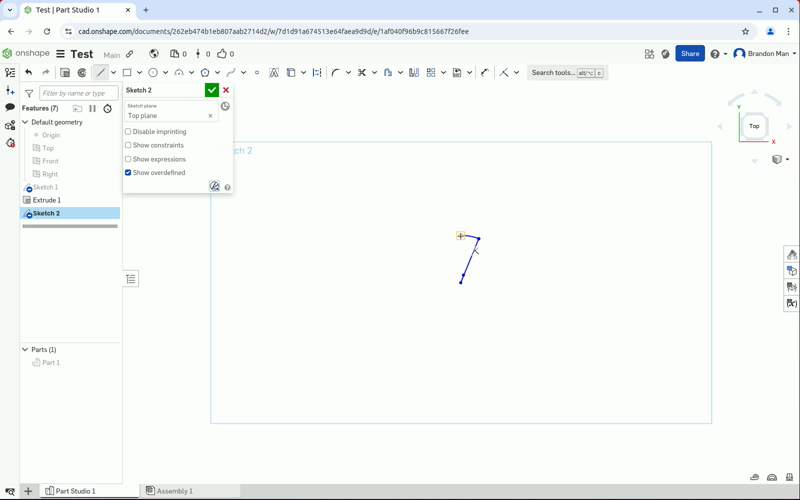
click(460, 235)
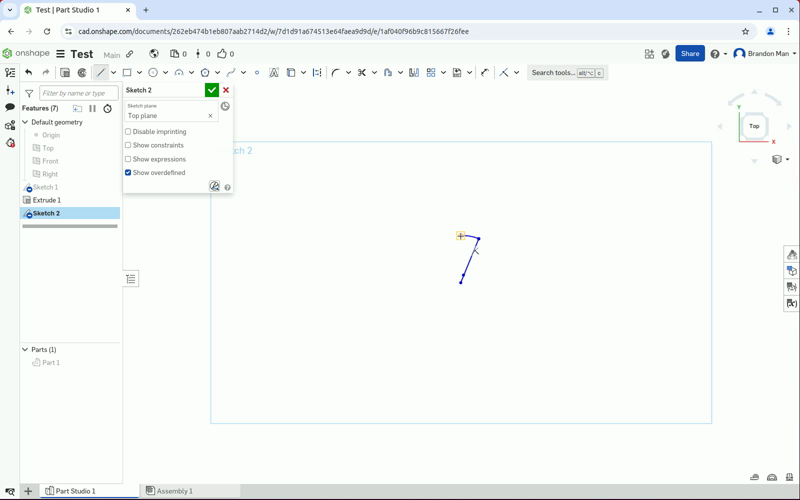
mouse_move(490, 235)
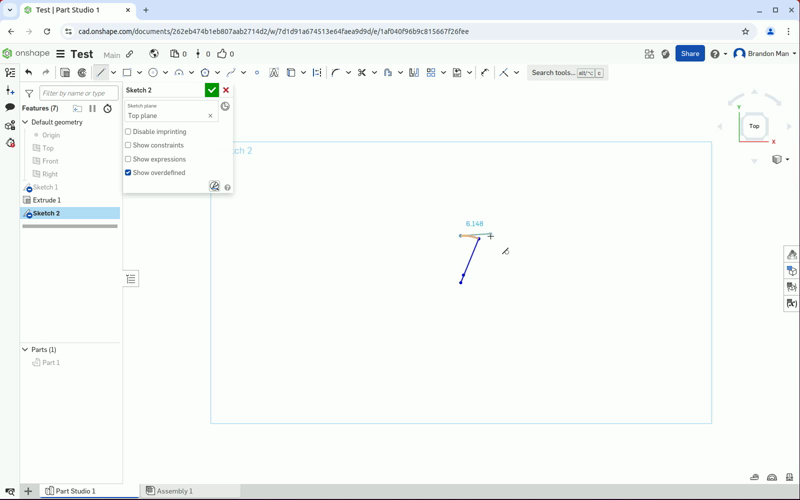
key_down(shift)
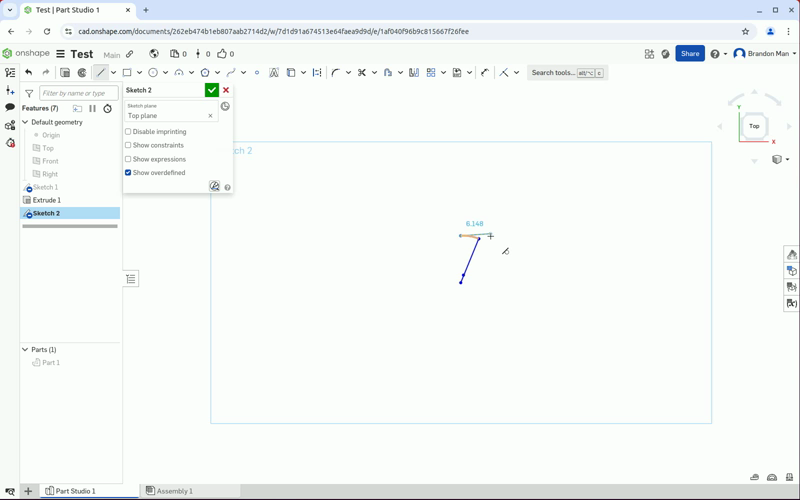
mouse_move(460, 282)
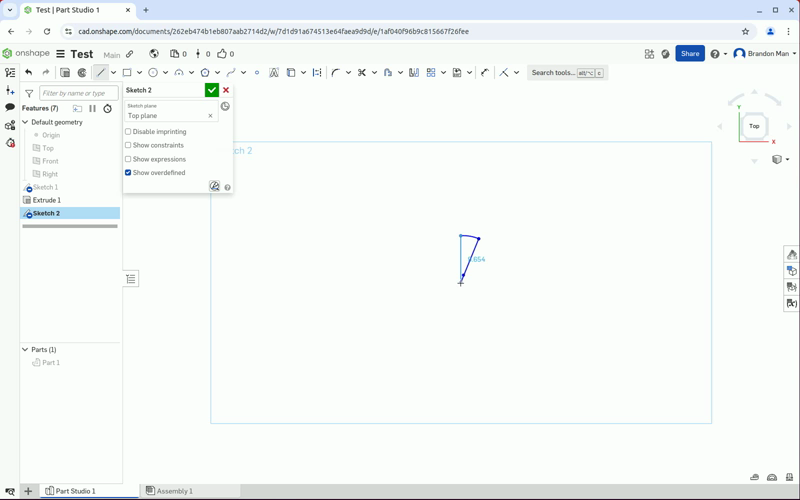
scroll(6)
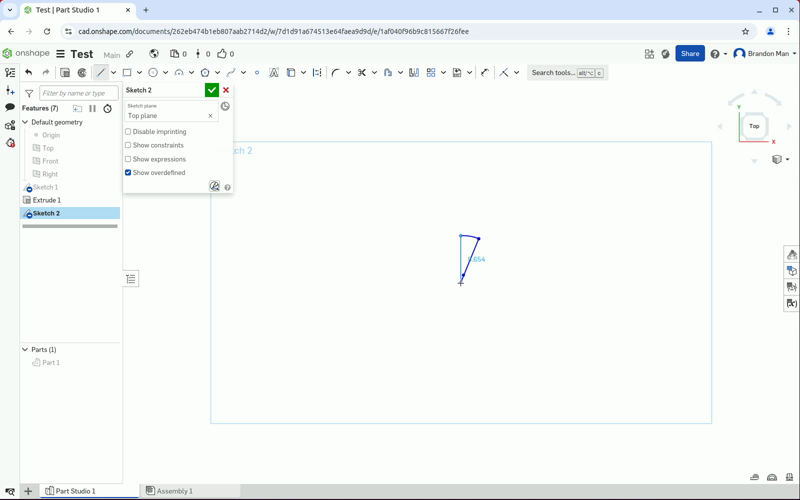
scroll(6)
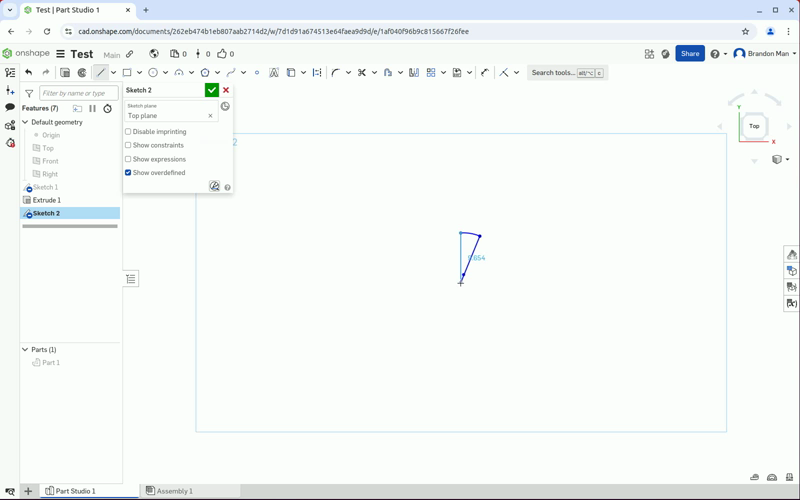
scroll(6)
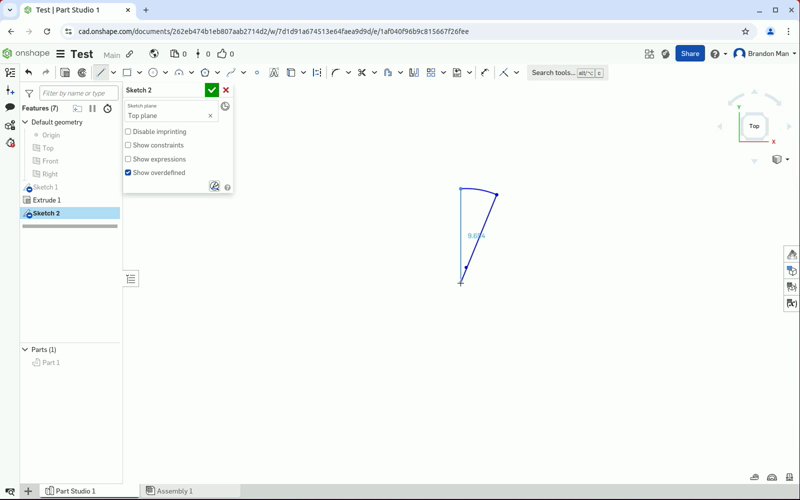
scroll(6)
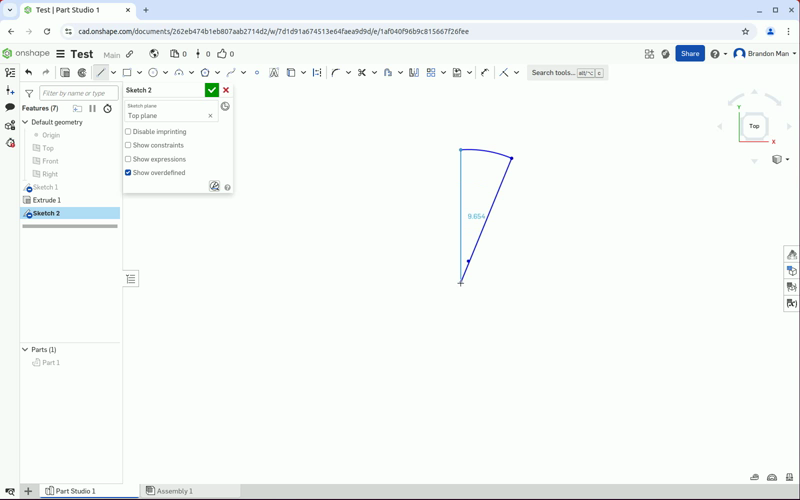
scroll(6)
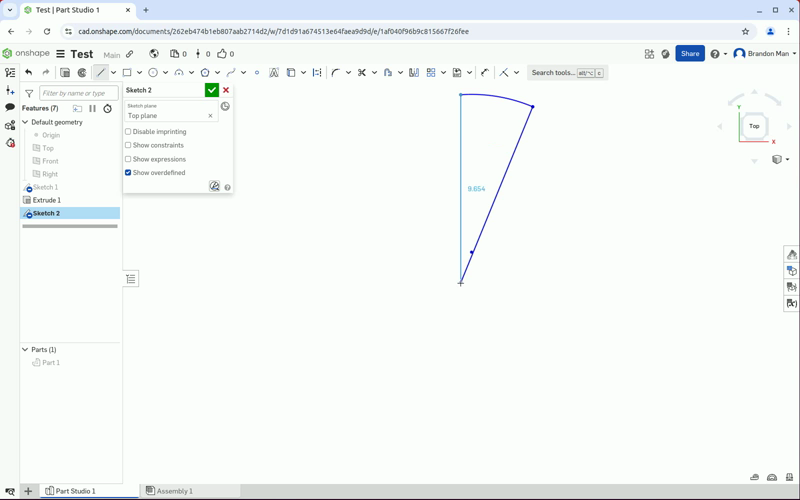
scroll(6)
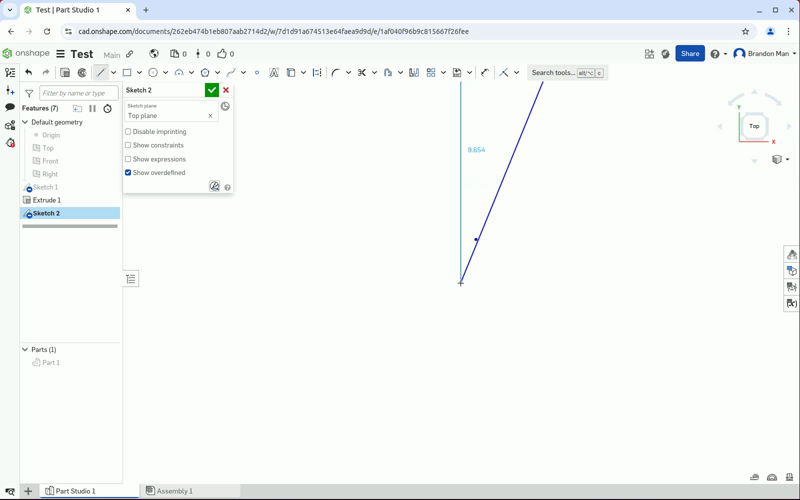
scroll(6)
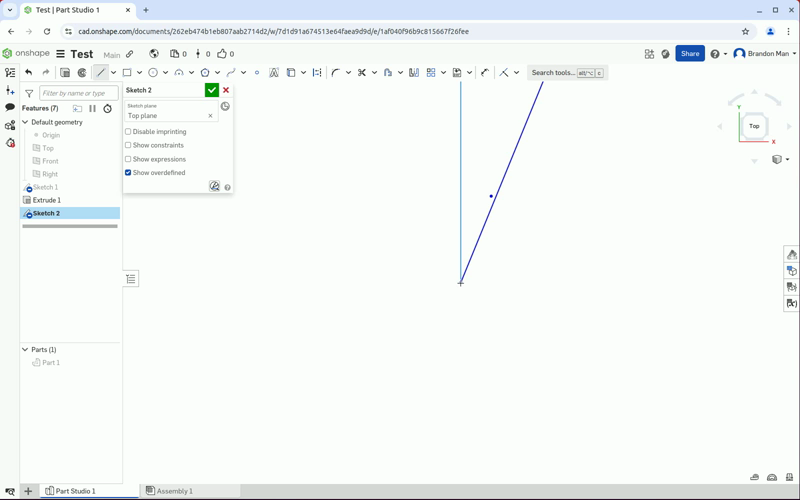
key_up(shift)
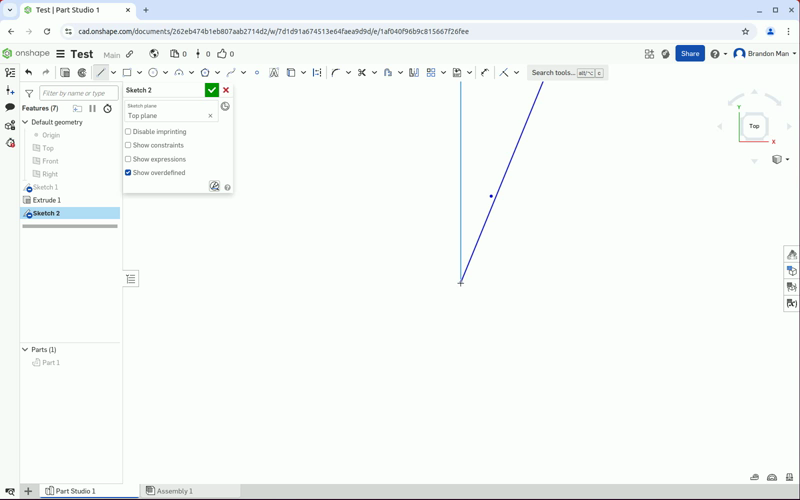
click(460, 282)
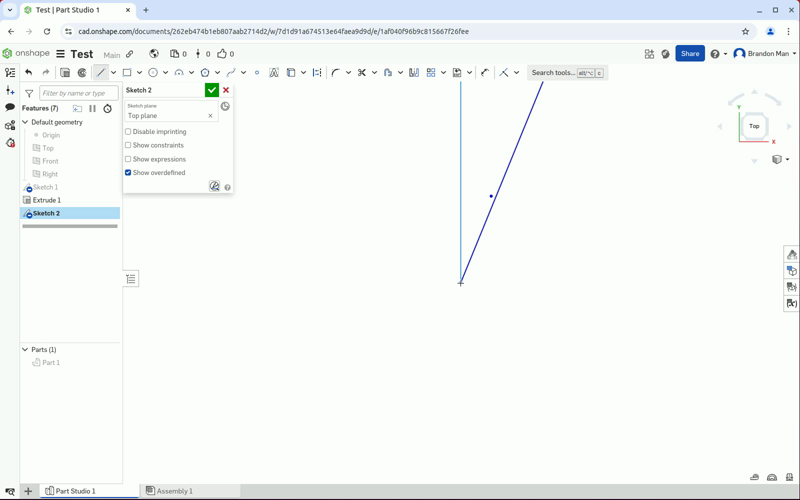
scroll(-6)
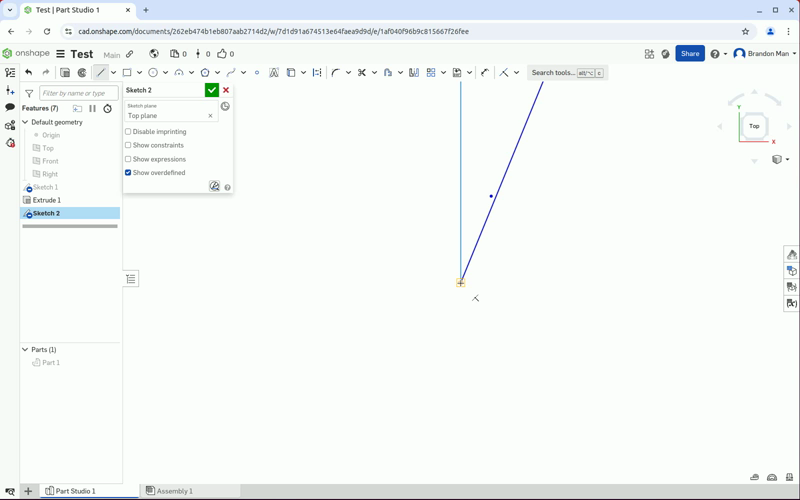
scroll(-6)
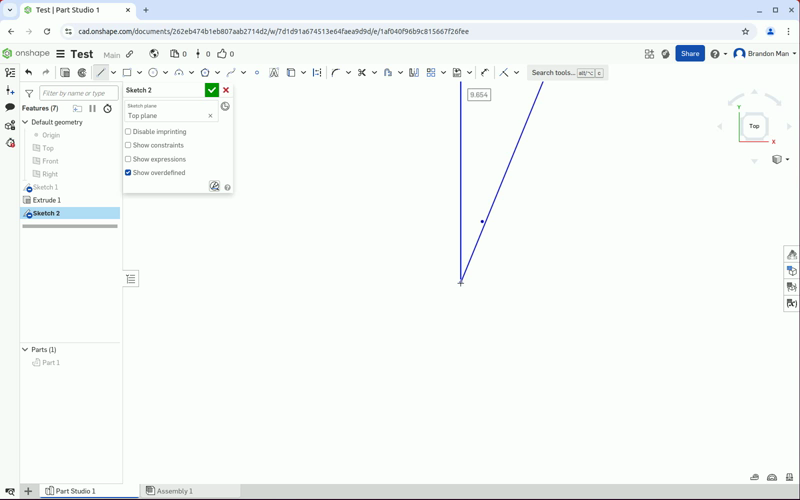
scroll(-6)
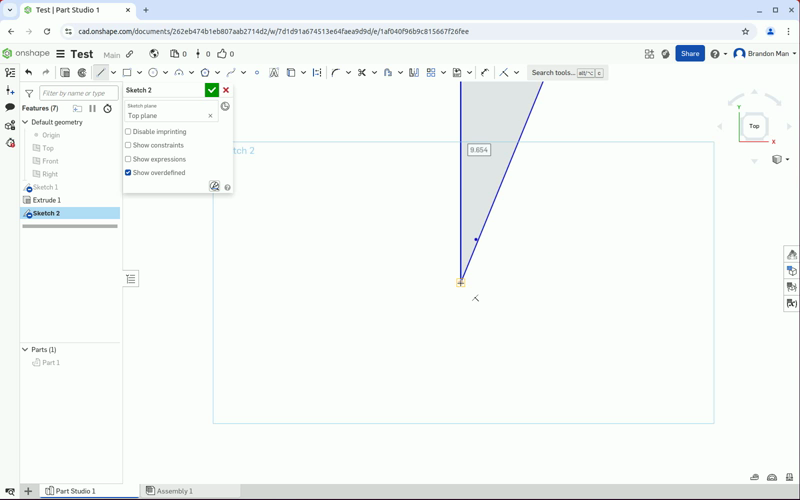
scroll(-6)
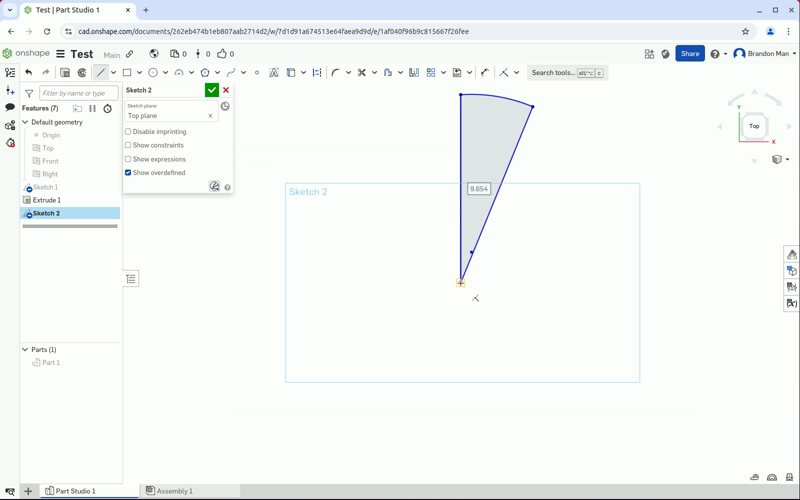
scroll(-6)
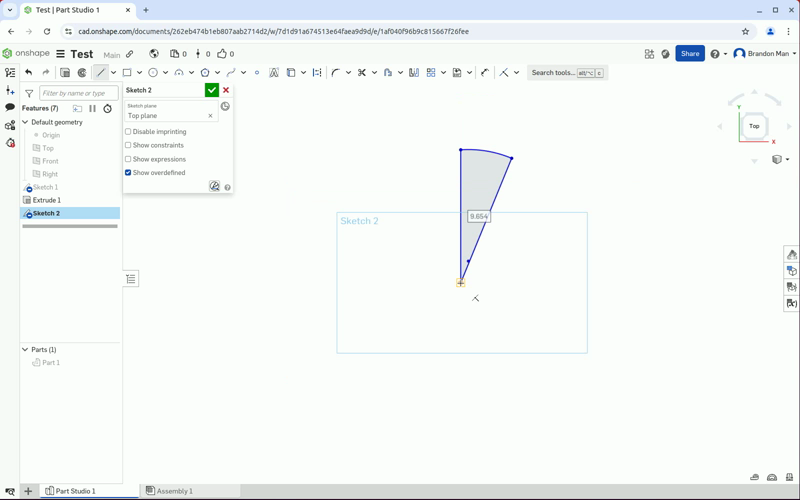
scroll(-6)
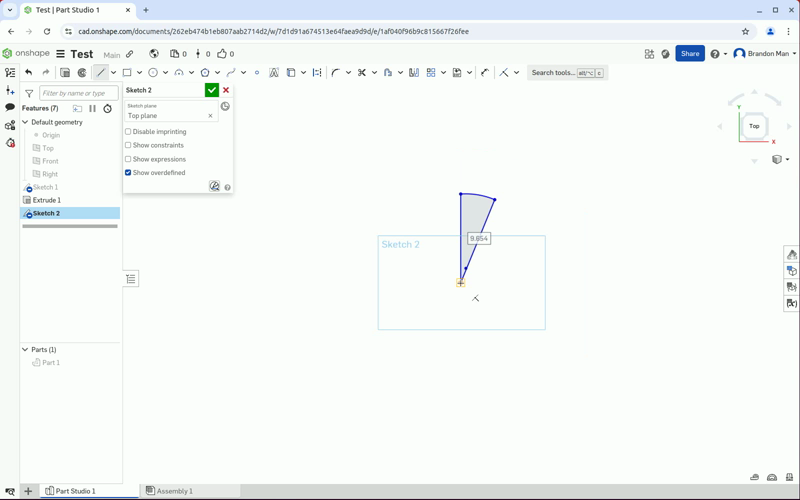
scroll(-6)
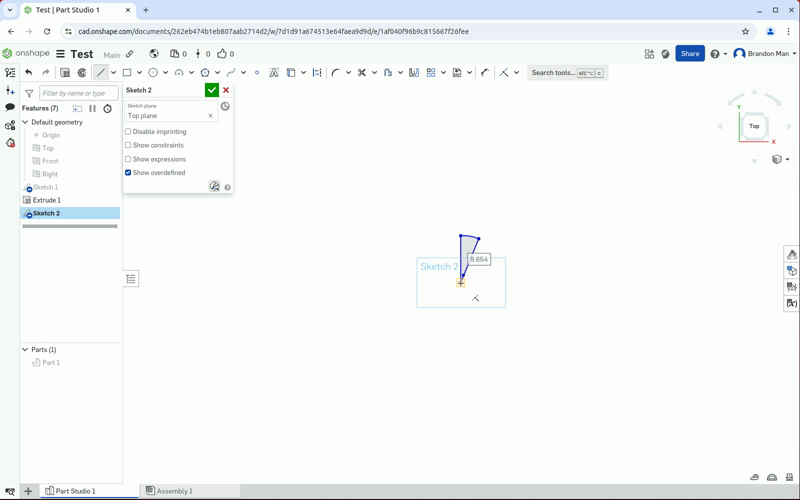
key(esc)
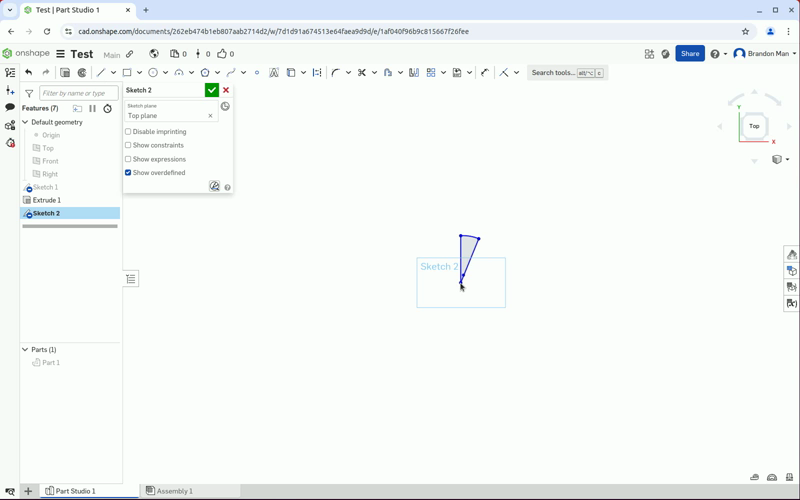
mouse_move(464, 261)
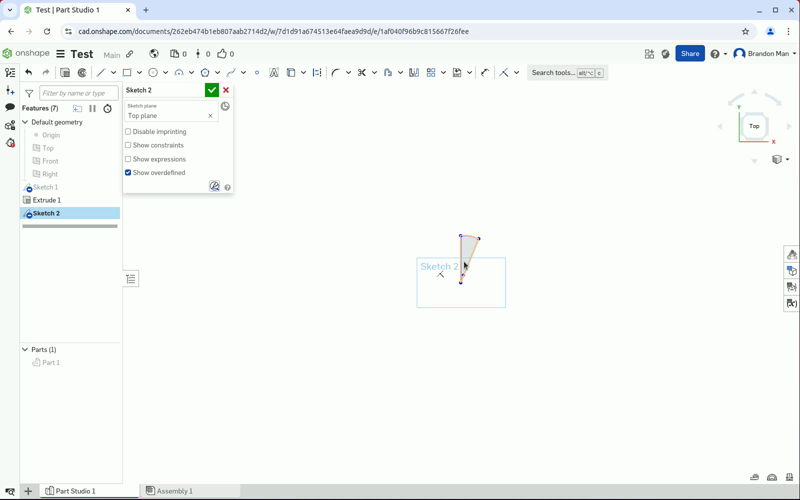
scroll(6)
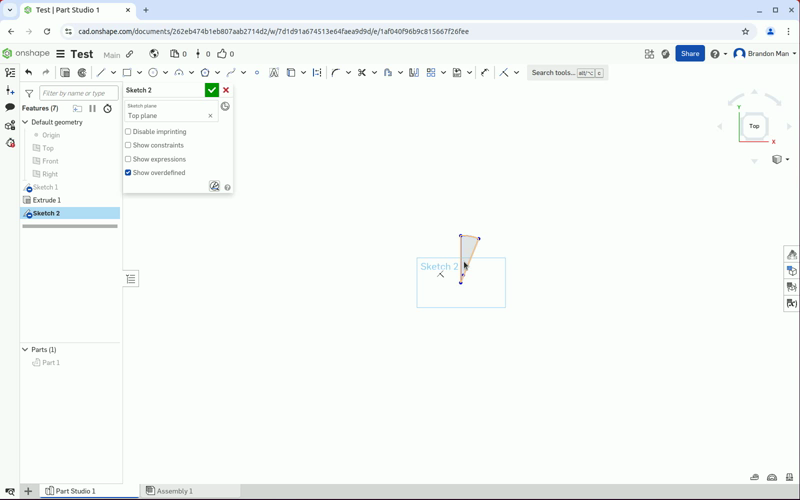
scroll(6)
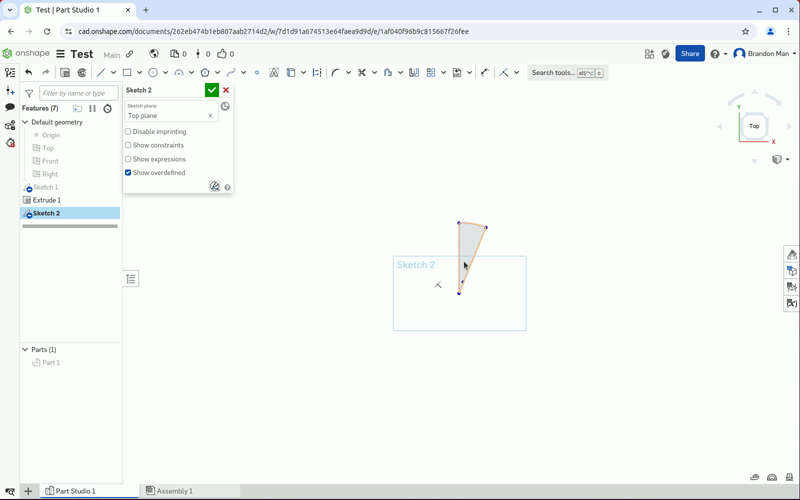
scroll(6)
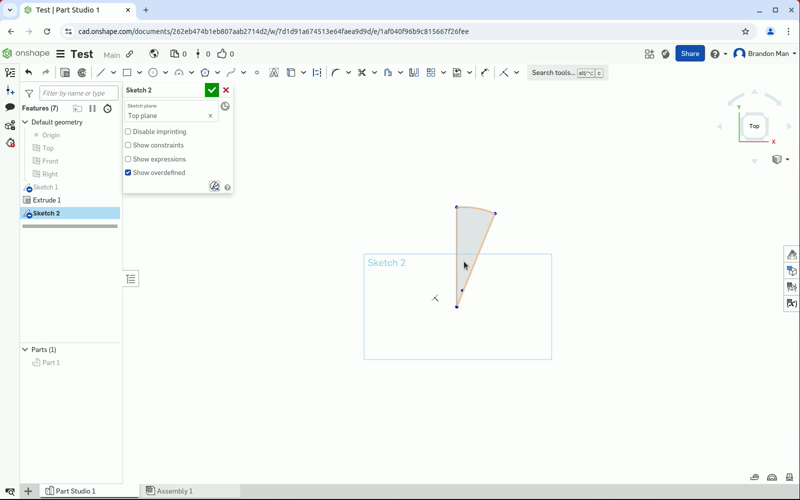
scroll(6)
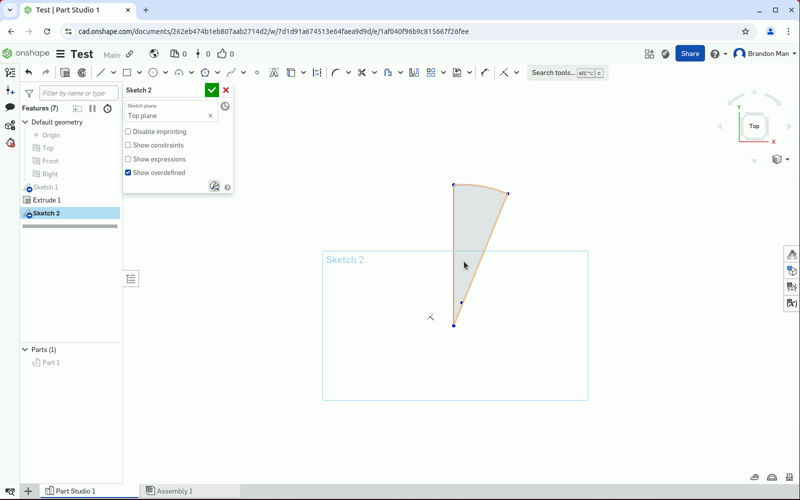
scroll(6)
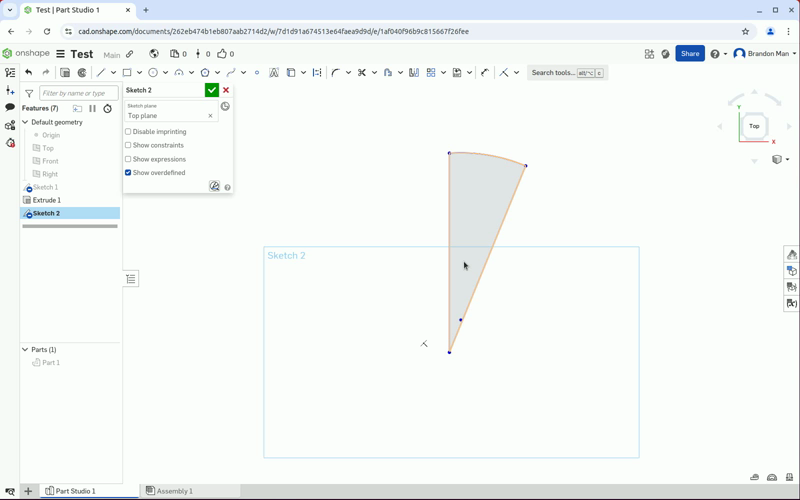
scroll(6)
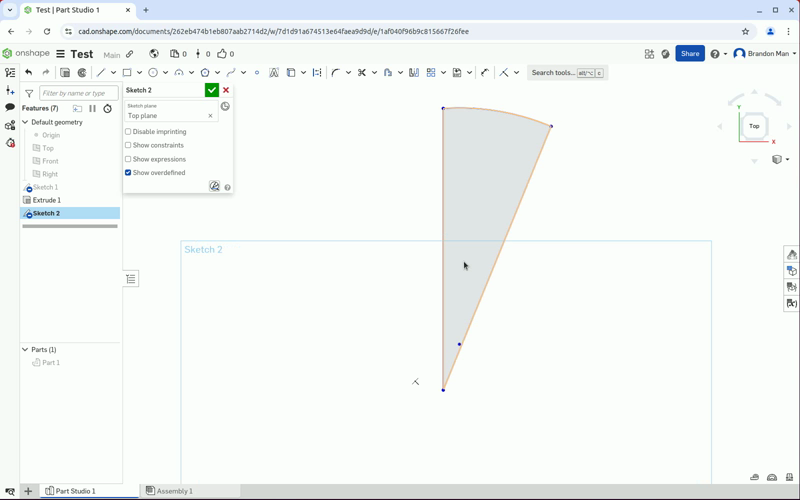
scroll(6)
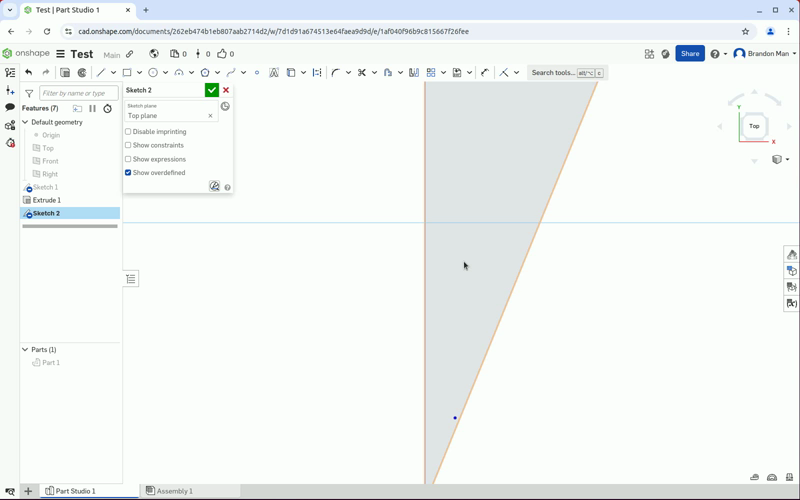
click(464, 261)
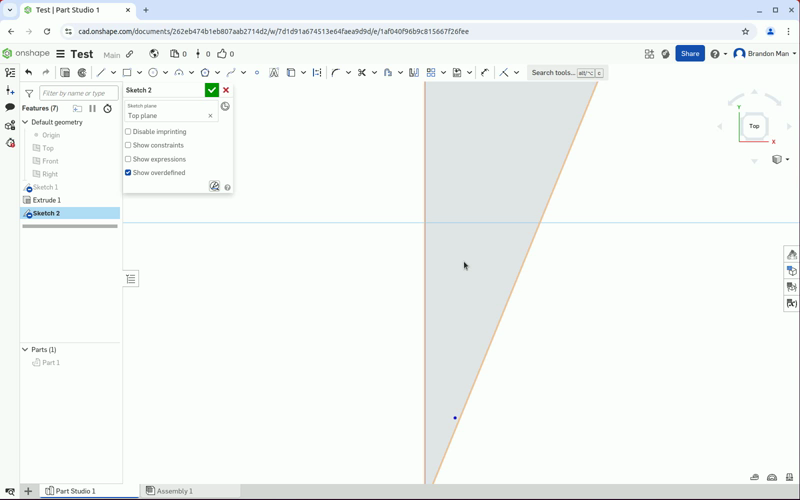
scroll(-6)
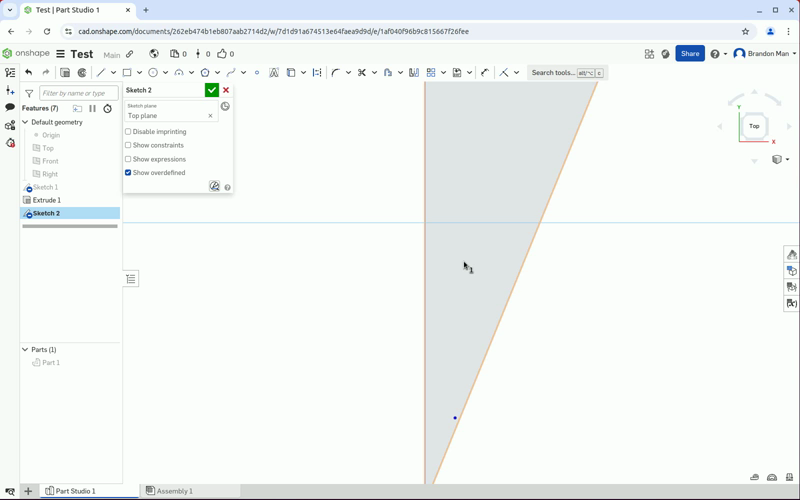
scroll(-6)
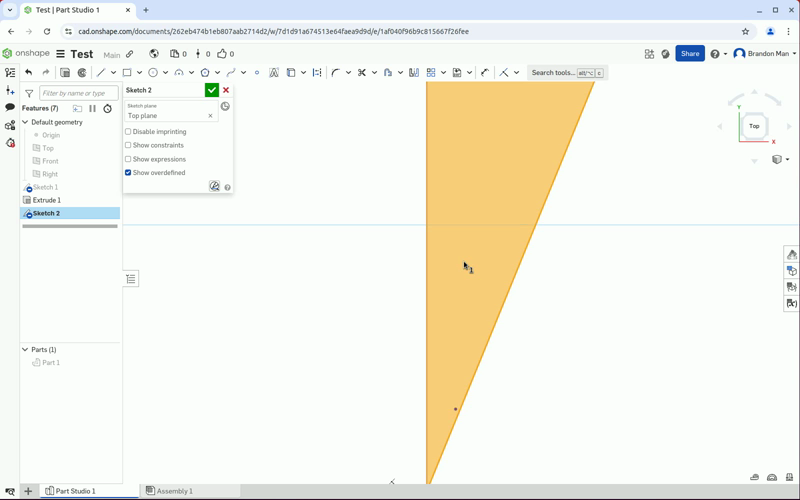
scroll(-6)
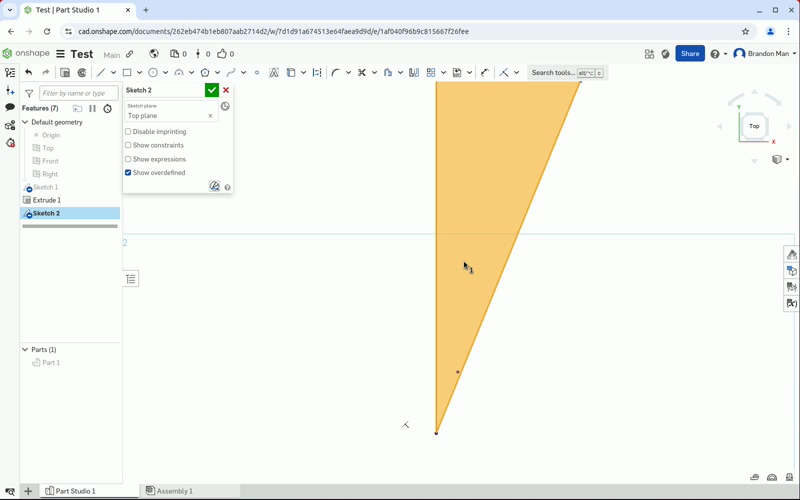
scroll(-6)
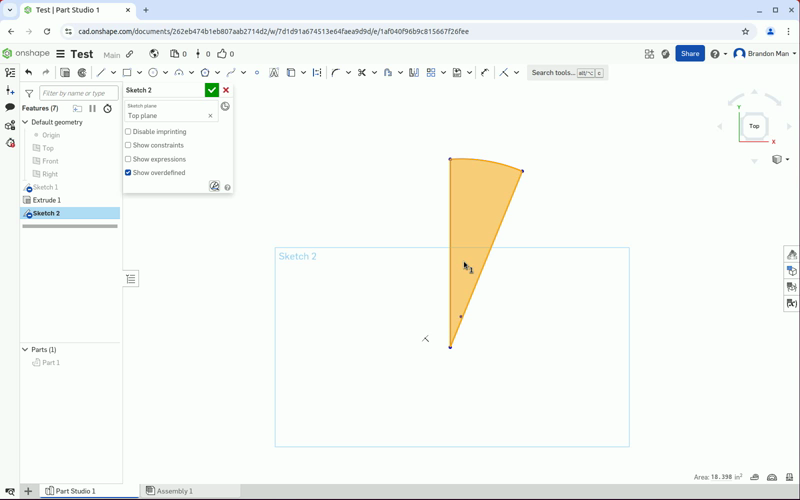
scroll(-6)
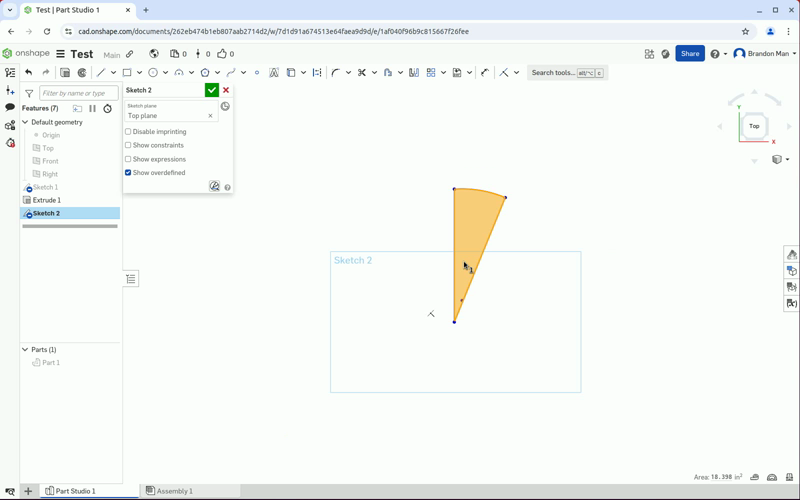
scroll(-6)
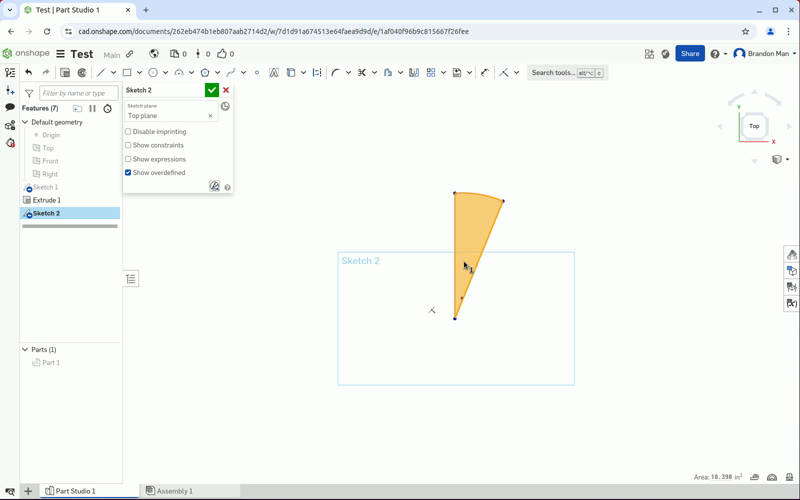
scroll(-6)
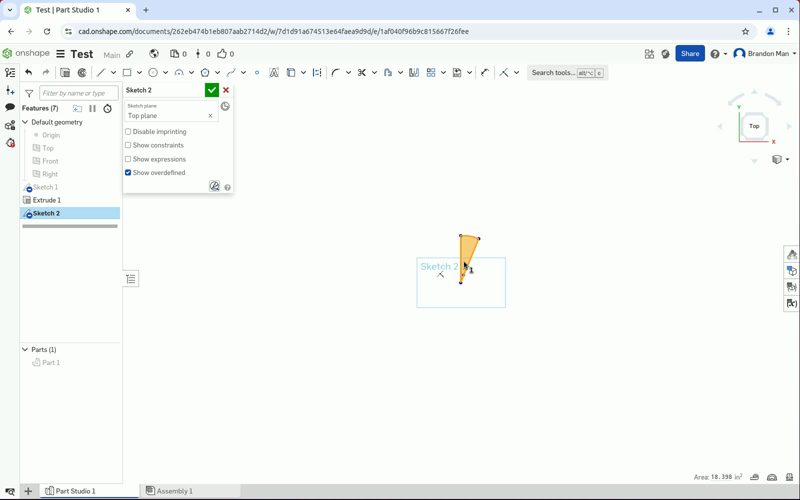
mouse_move(73, 352)
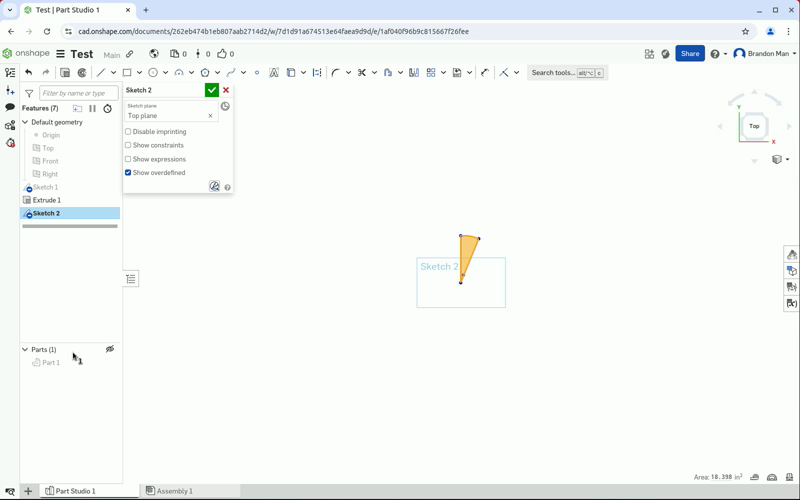
key(shift+y)
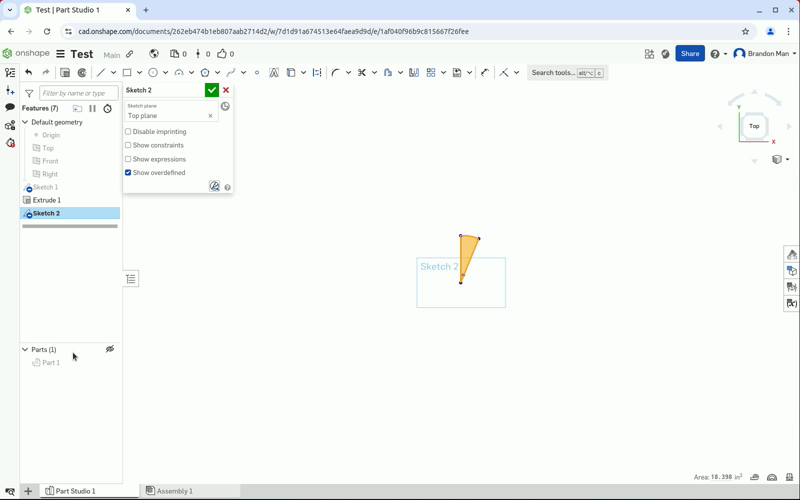
key(shift+e)
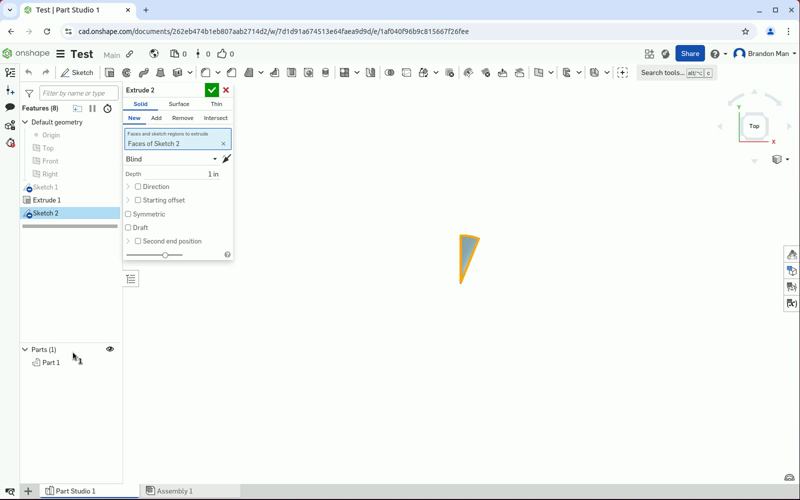
mouse_move(143, 106)
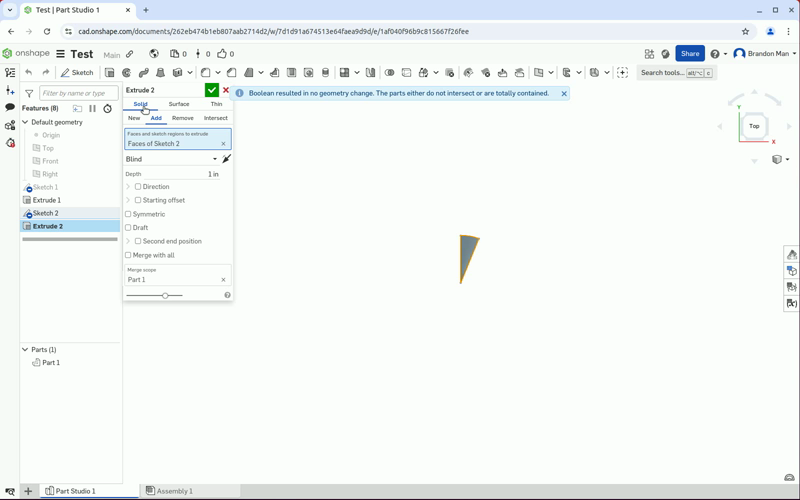
click(143, 106)
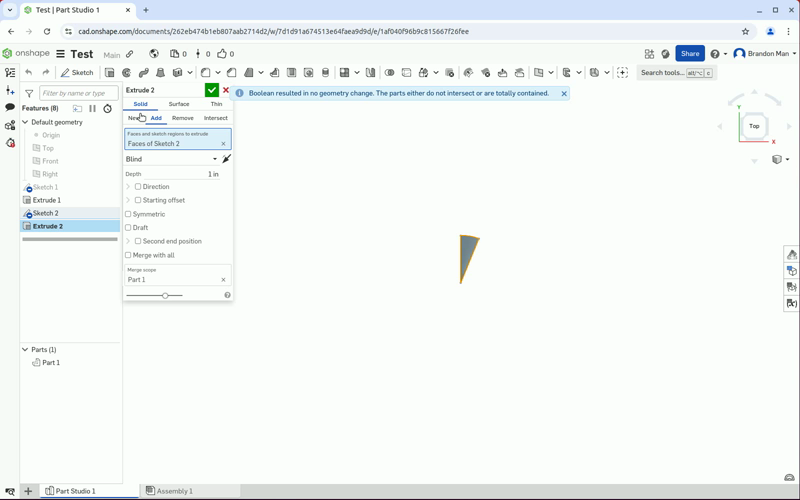
mouse_move(137, 120)
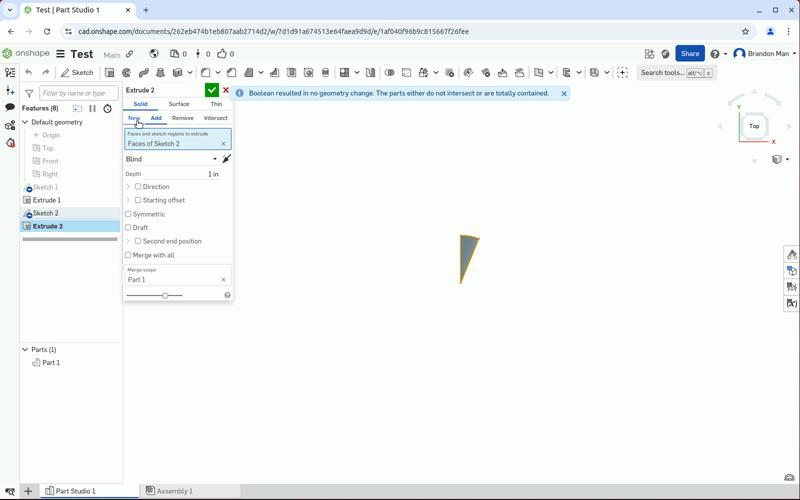
click(137, 120)
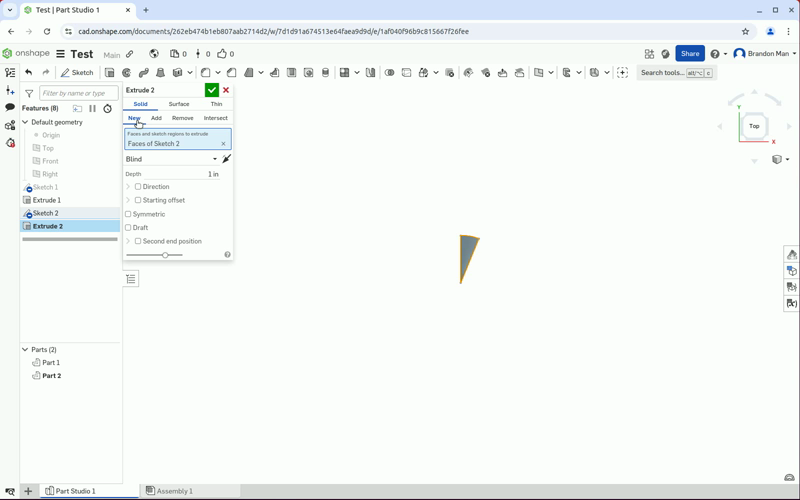
key(tab, 4)
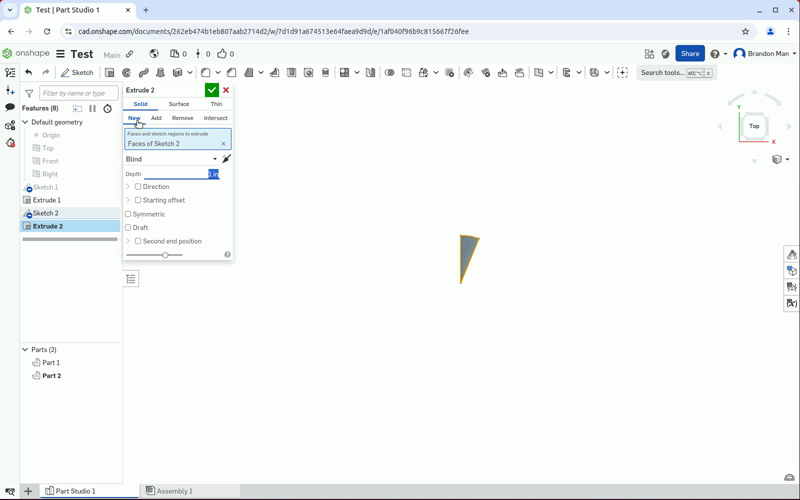
text(23.108)
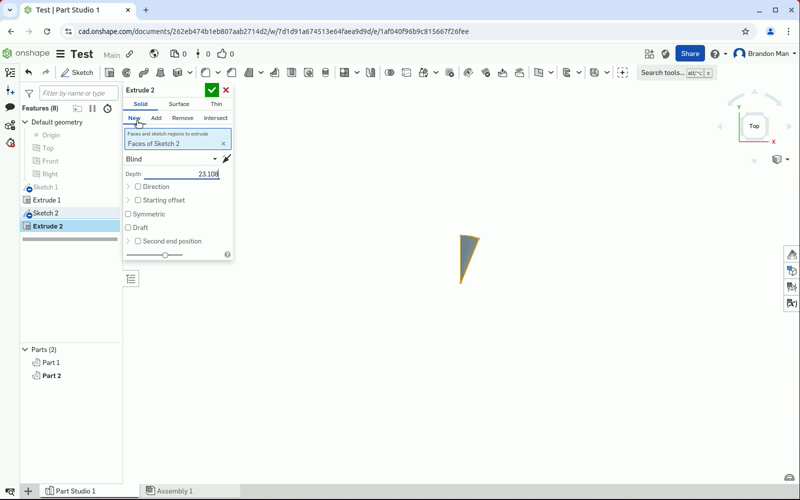
key(enter)
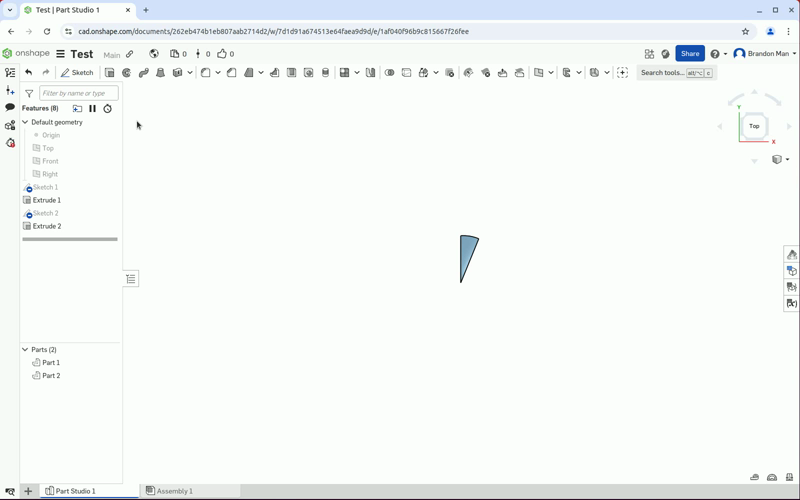
key(shift+h)
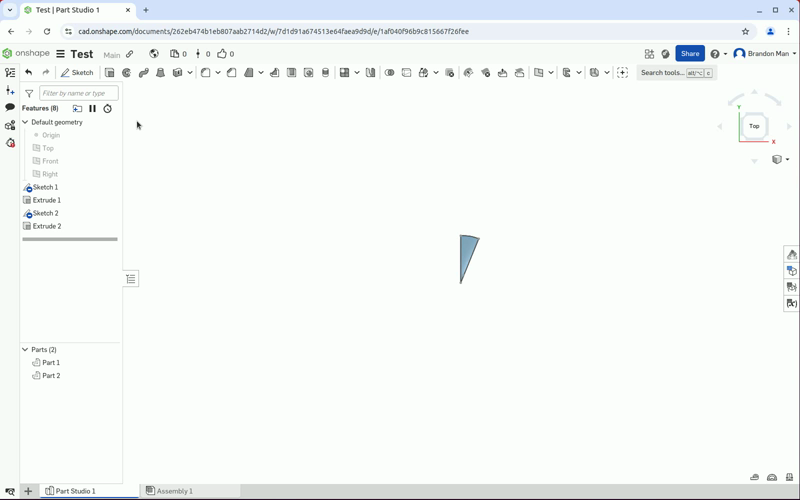
key(shift+h)
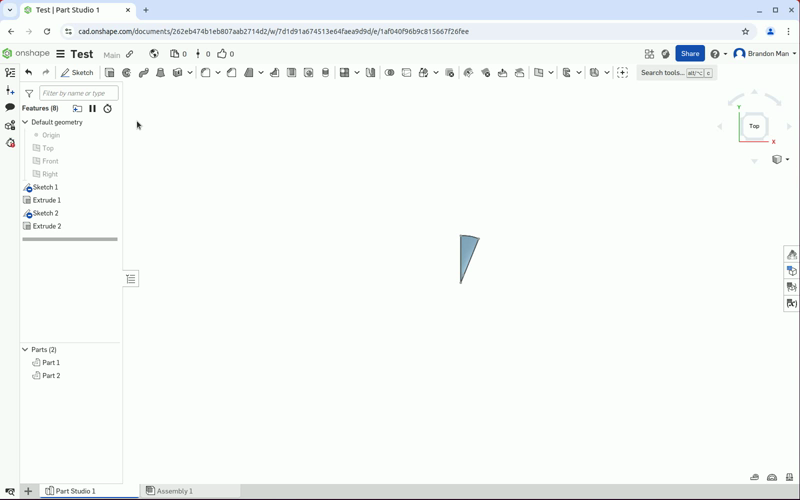
key(shift+7)
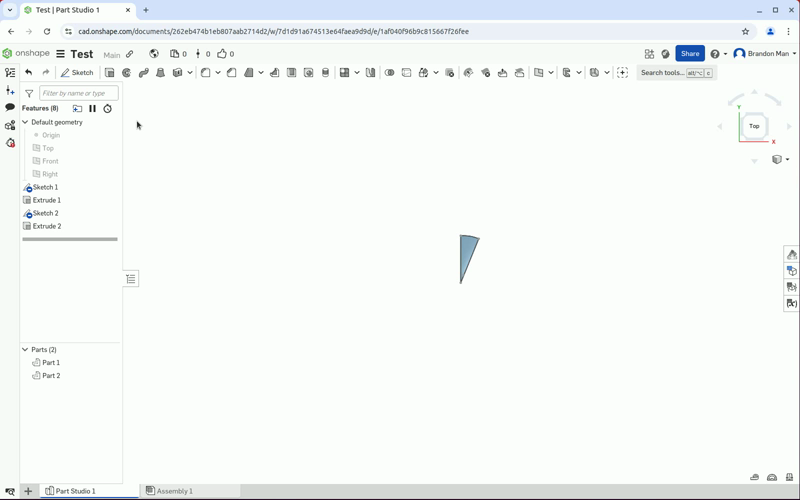
key(up, 3)
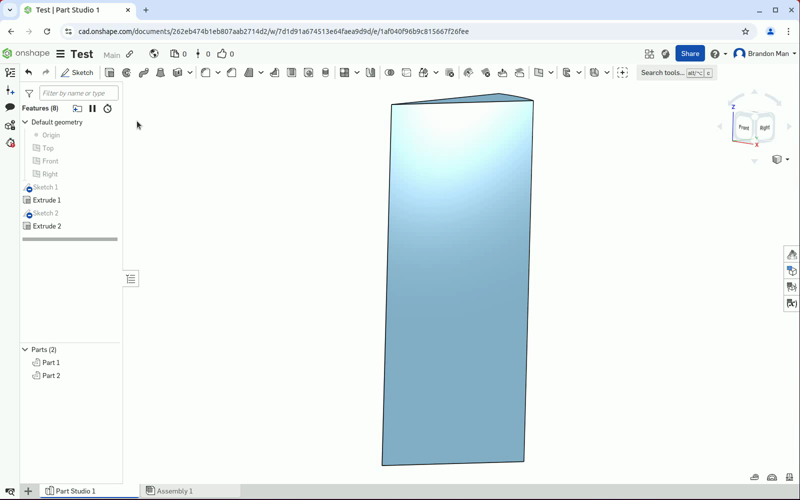
key(left, 3)
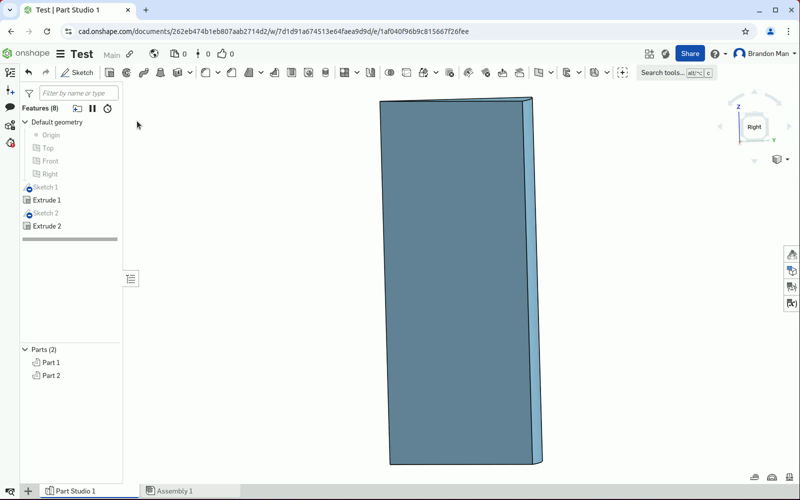
key(right, 3)
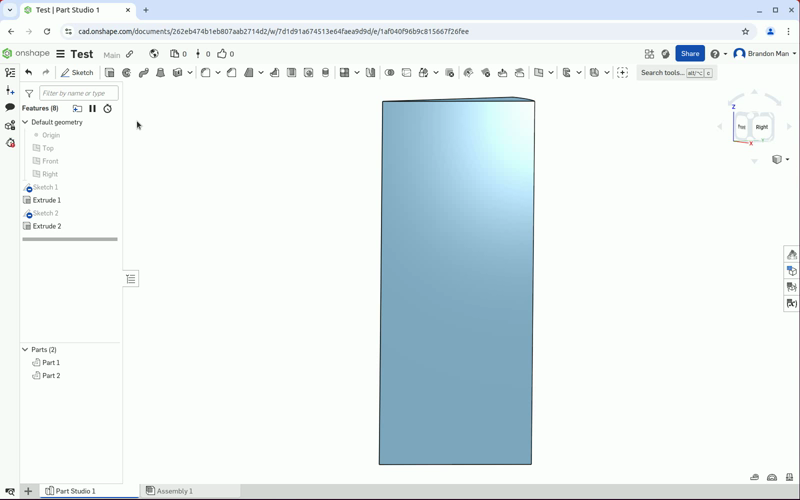
key(down, 3)
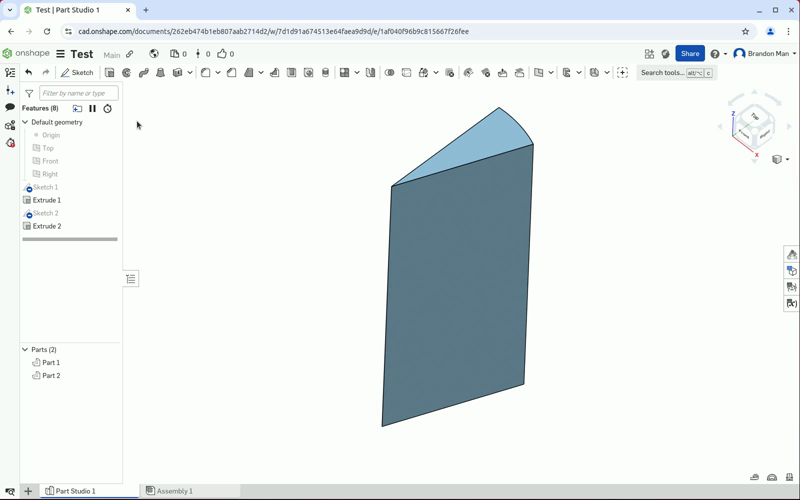
mouse_move(73, 189)
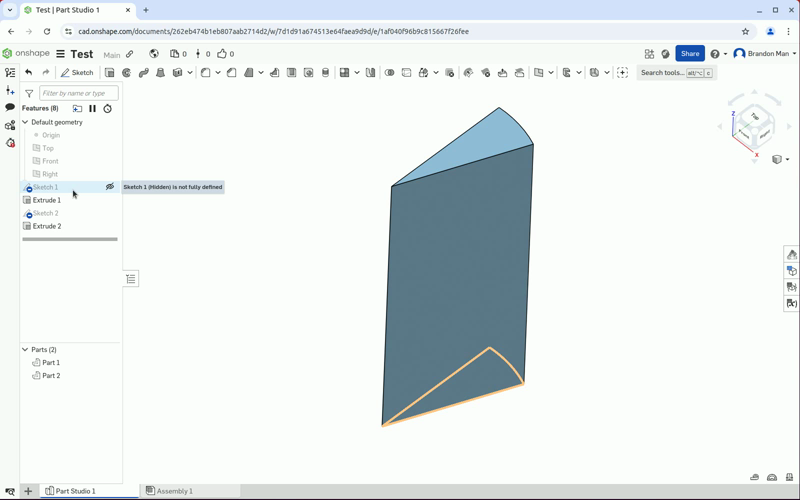
click(73, 189)